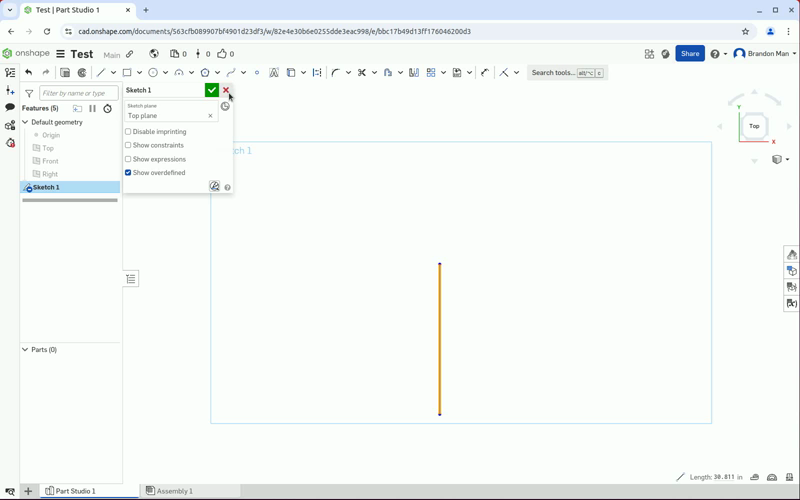
key(shift+h)
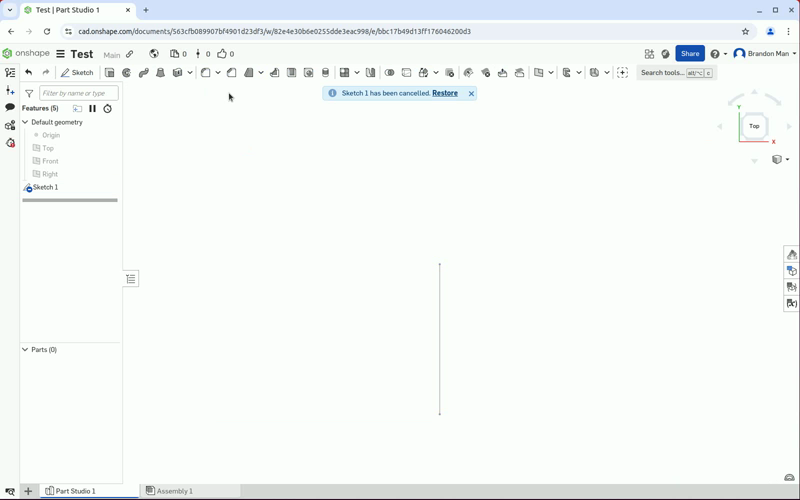
key(shift+s)
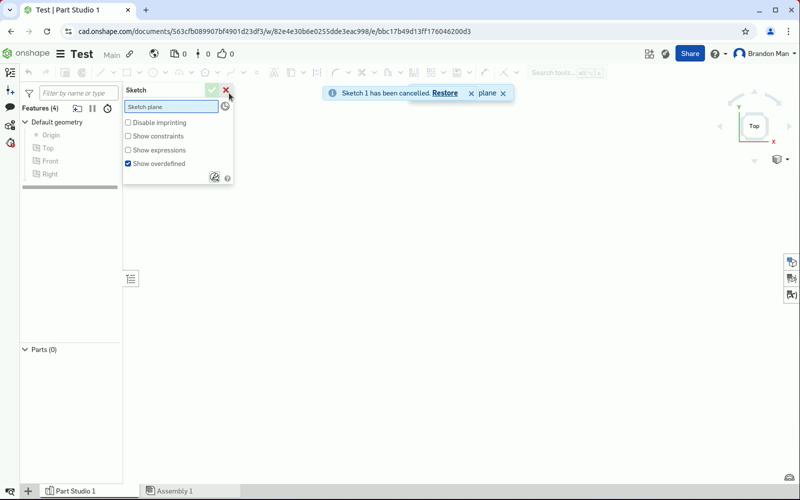
mouse_move(73, 150)
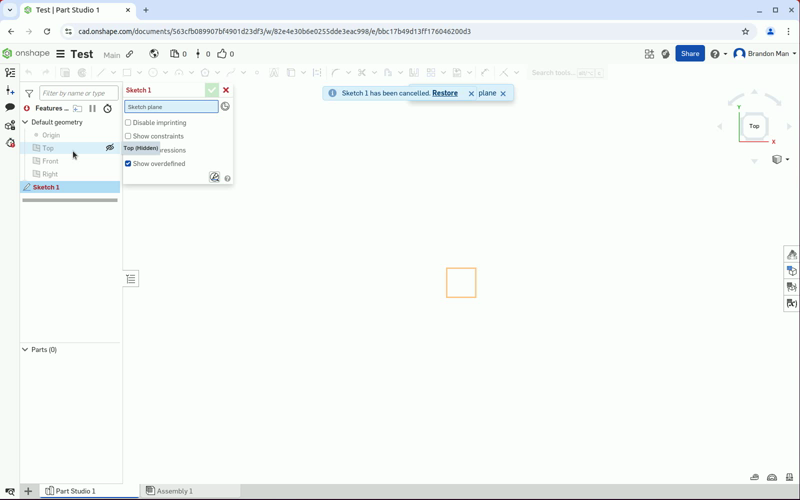
click(73, 150)
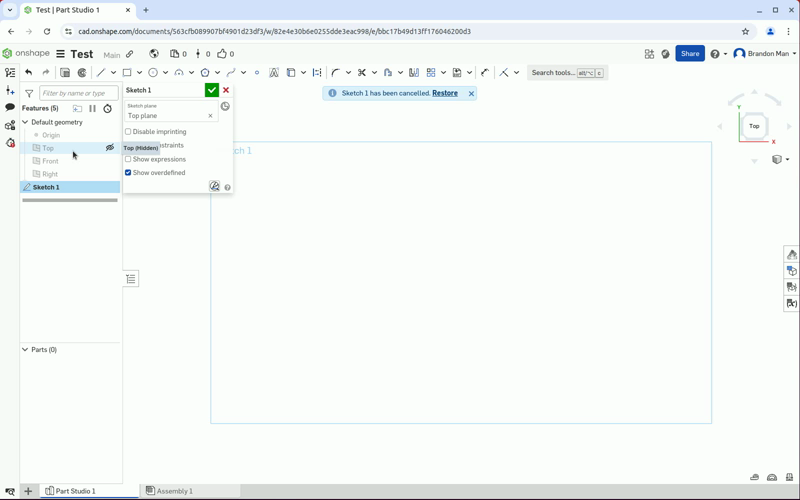
mouse_move(73, 352)
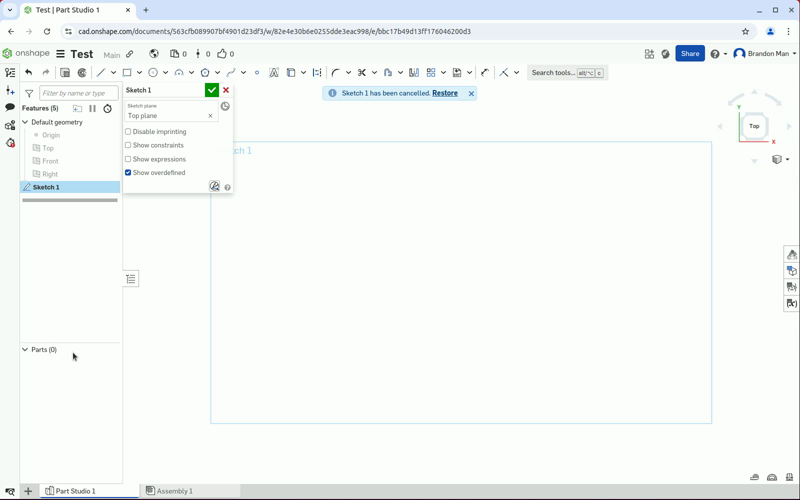
key(y)
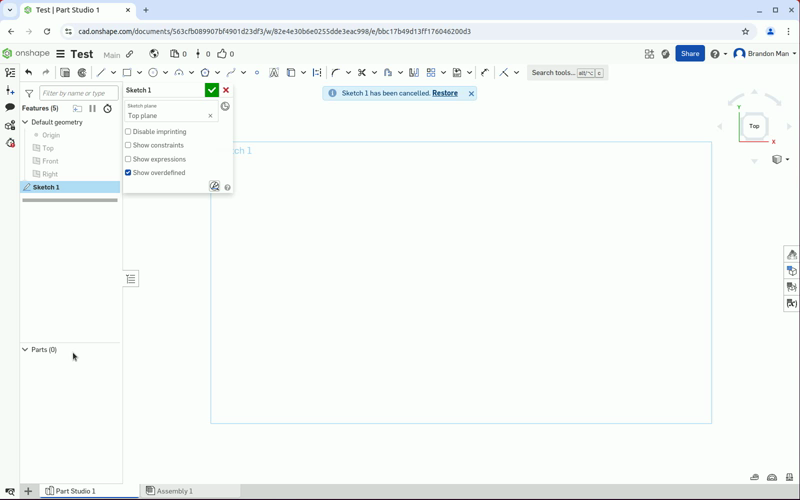
key(l)
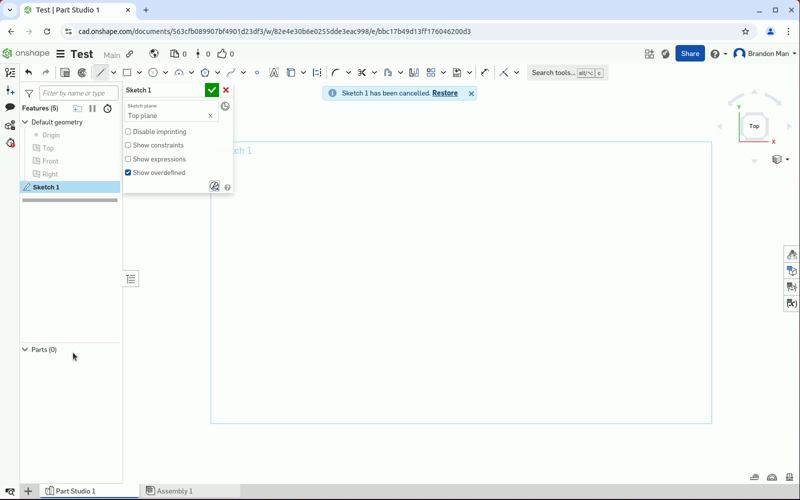
key_down(shift)
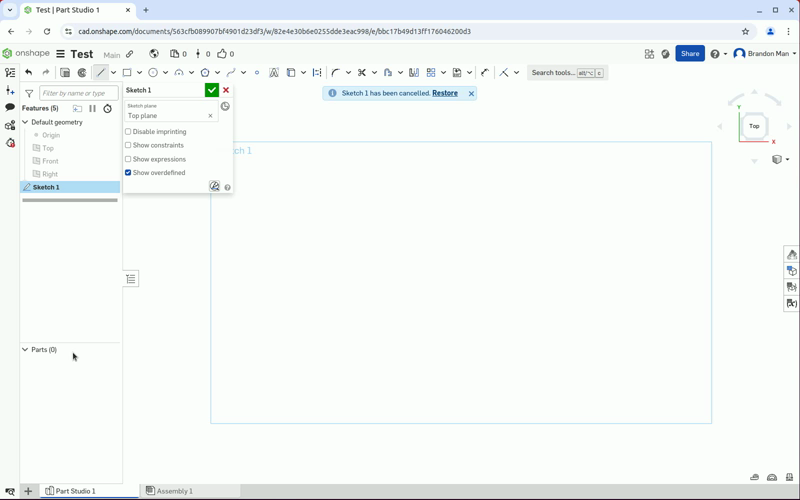
mouse_move(460, 320)
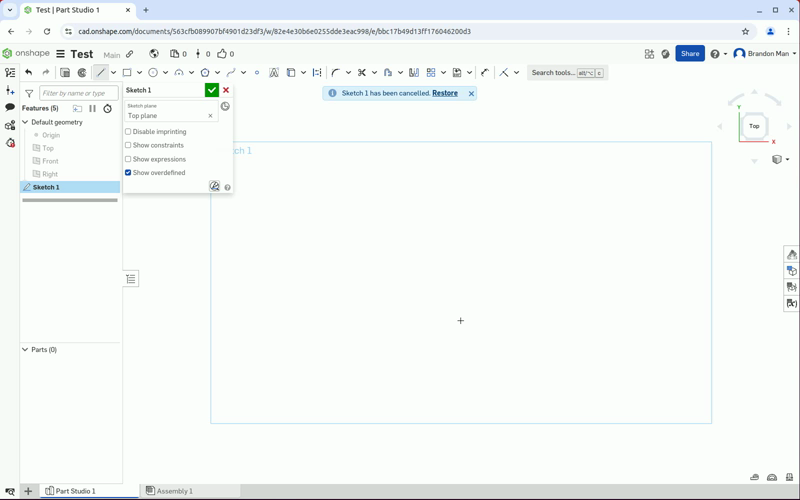
click(460, 320)
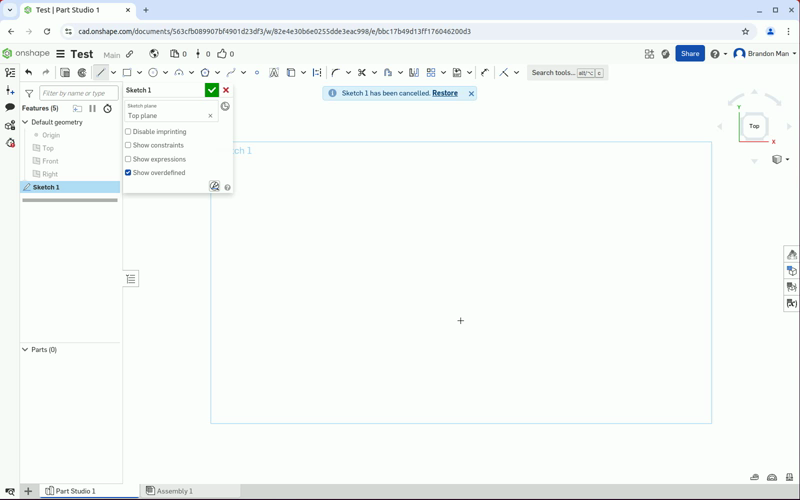
key_up(shift)
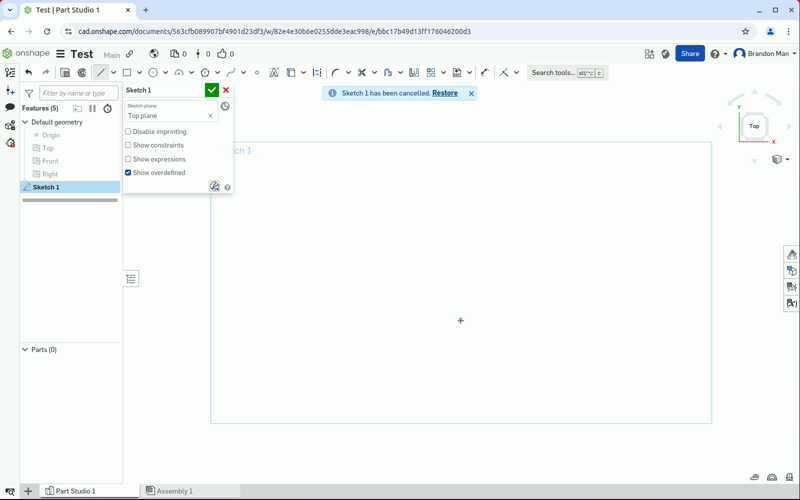
key_down(shift)
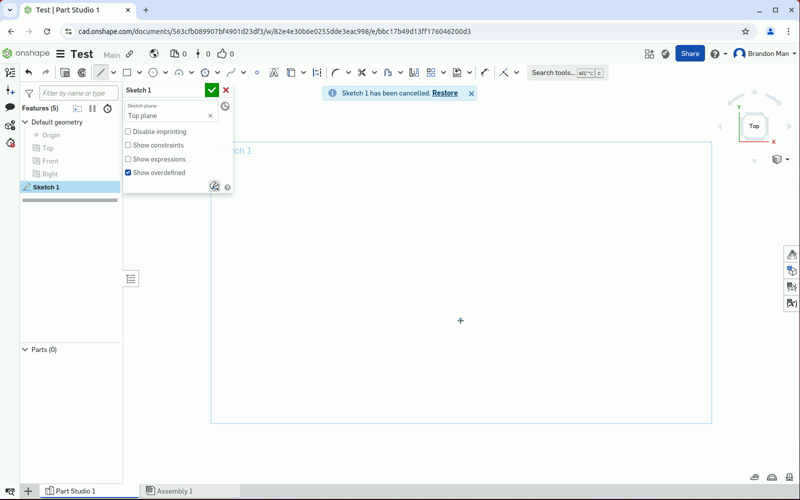
mouse_move(490, 320)
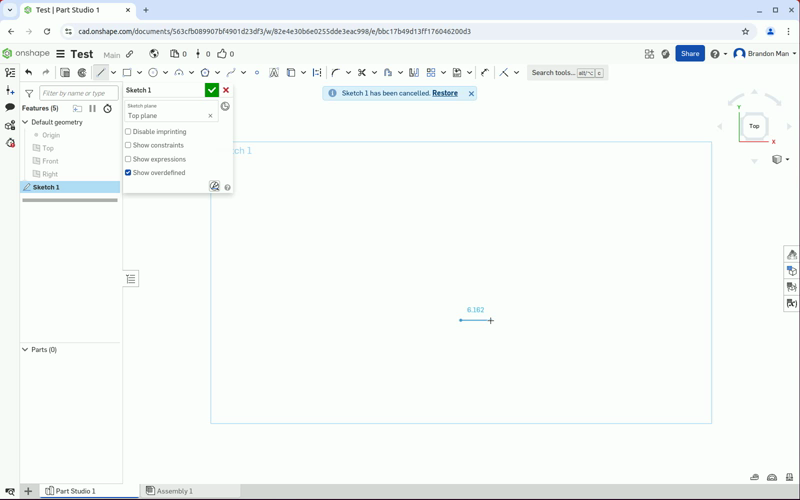
mouse_move(468, 320)
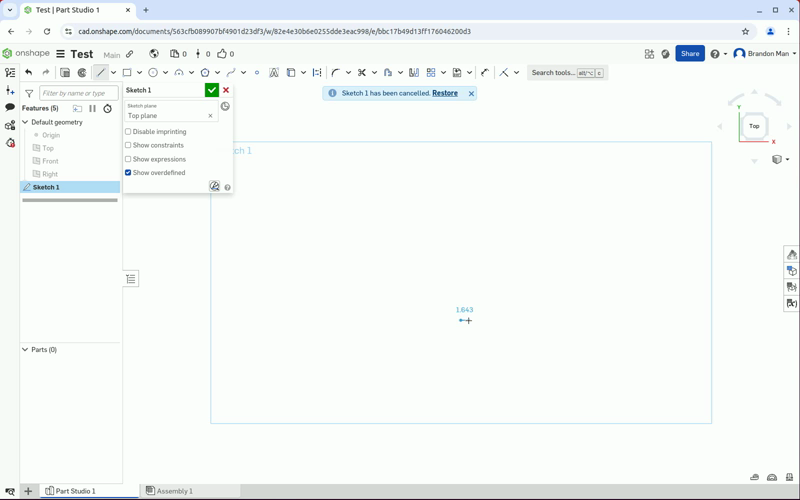
click(468, 320)
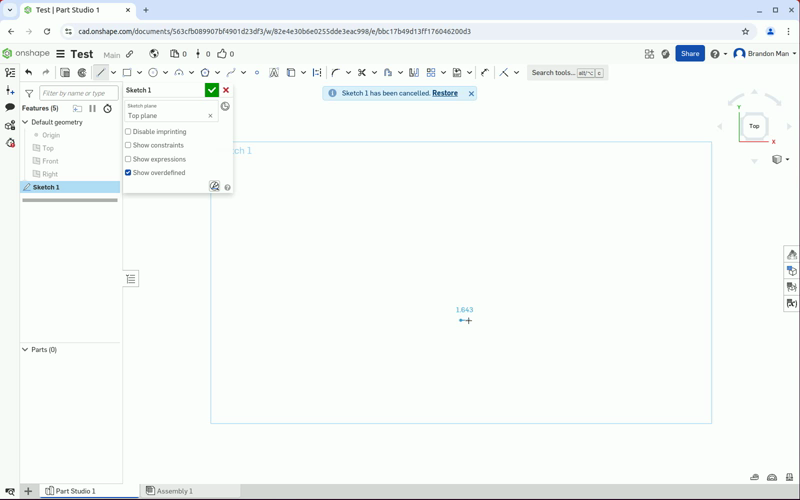
key_up(shift)
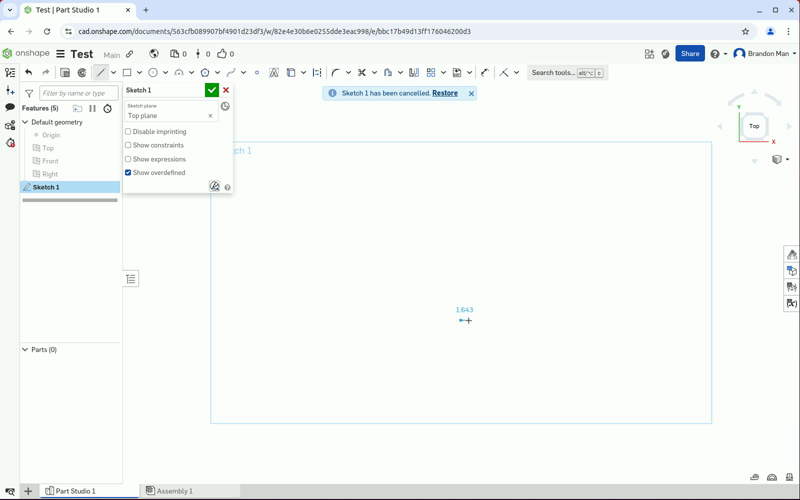
key_down(shift)
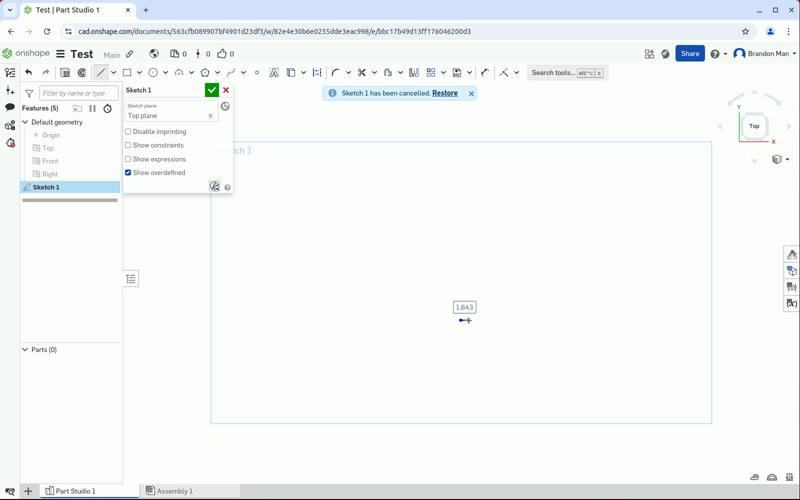
mouse_move(498, 320)
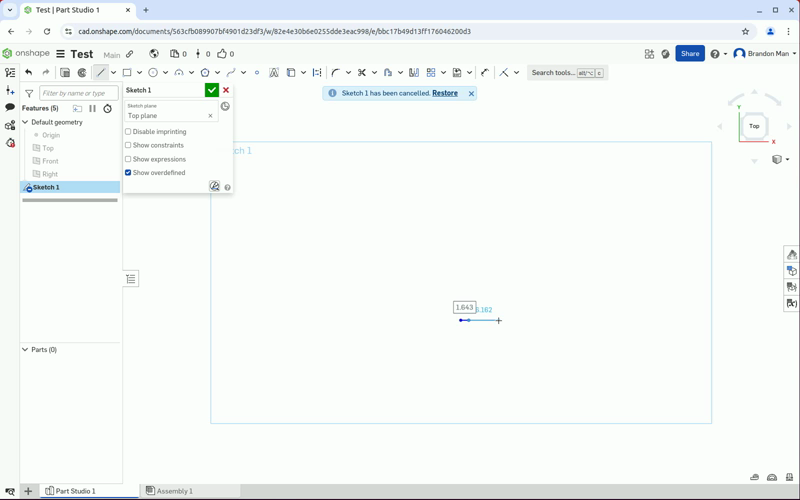
mouse_move(468, 282)
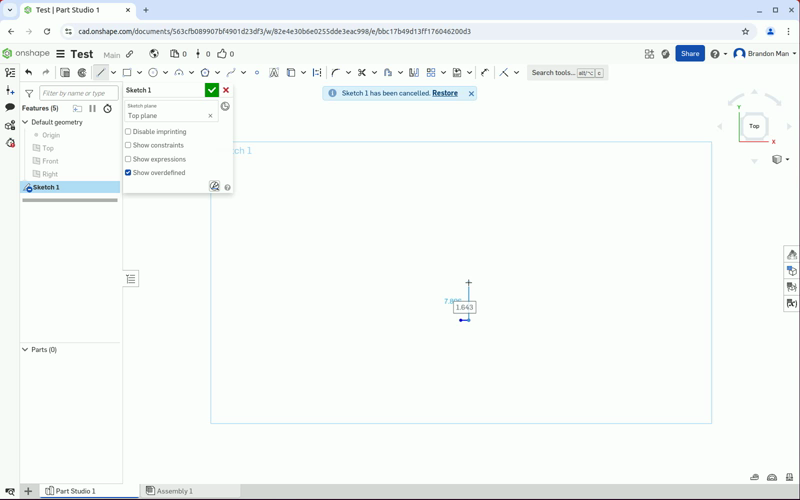
click(468, 282)
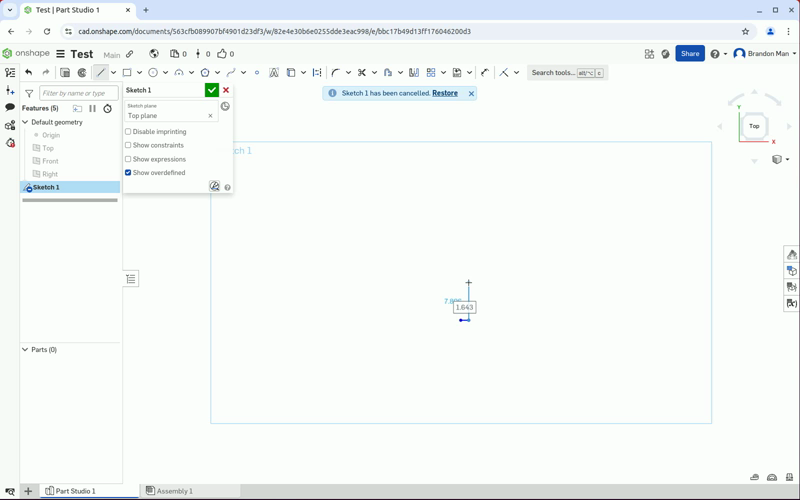
key_up(shift)
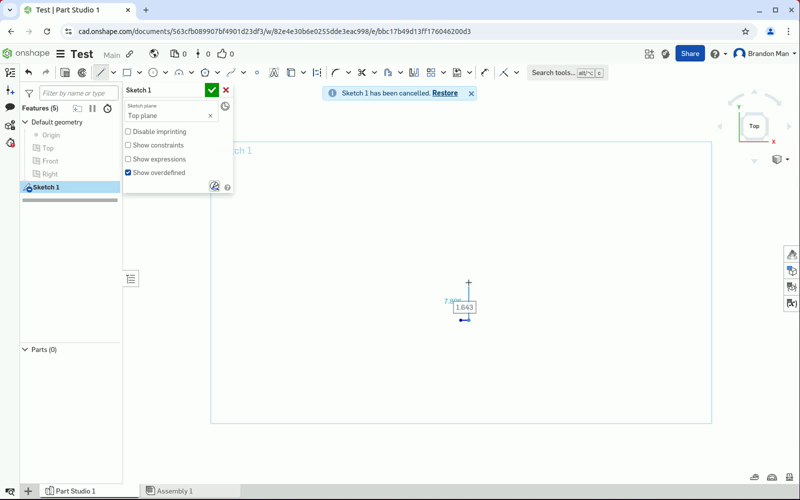
key_down(shift)
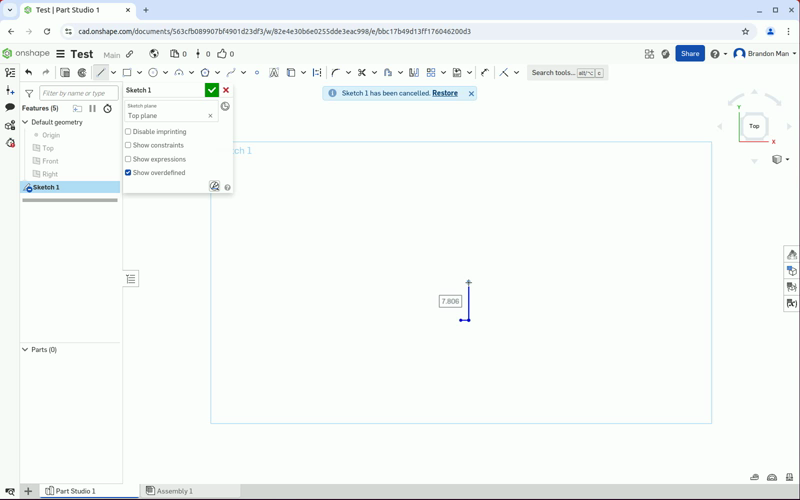
mouse_move(498, 282)
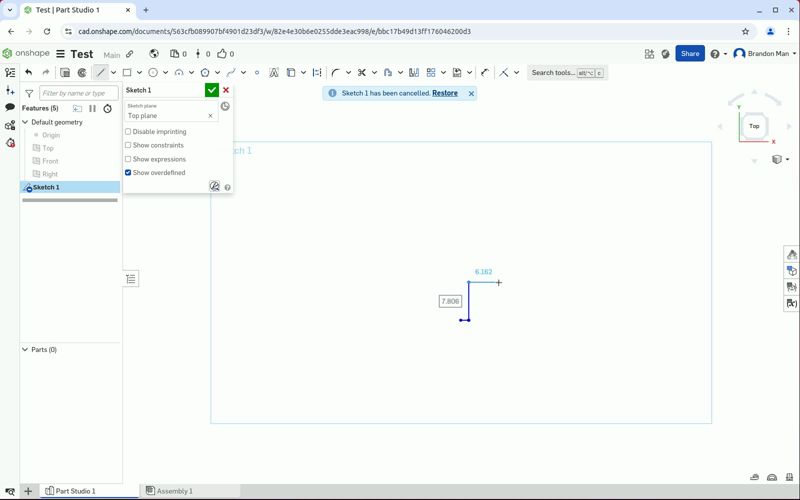
mouse_move(460, 282)
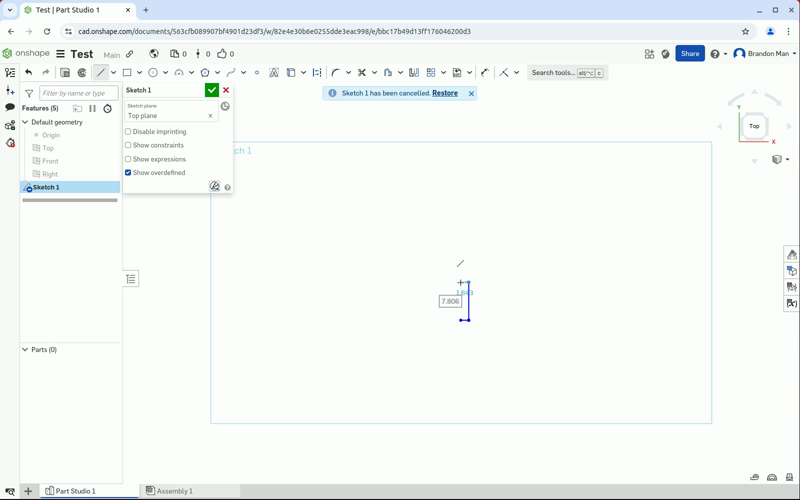
click(460, 282)
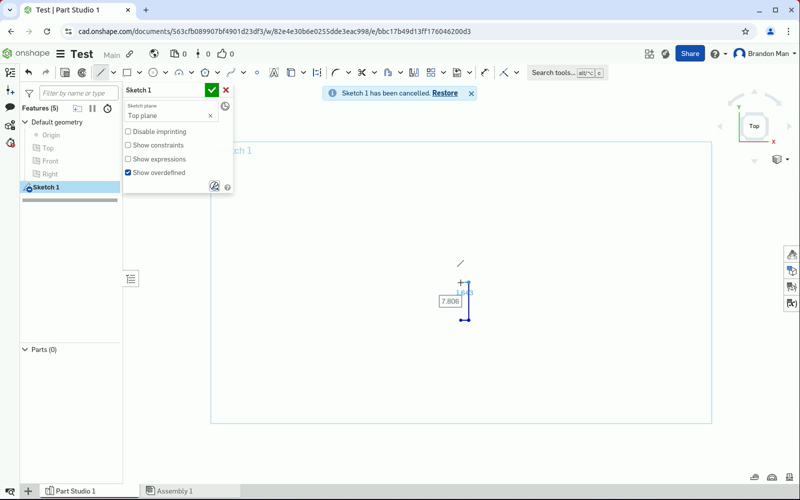
key_up(shift)
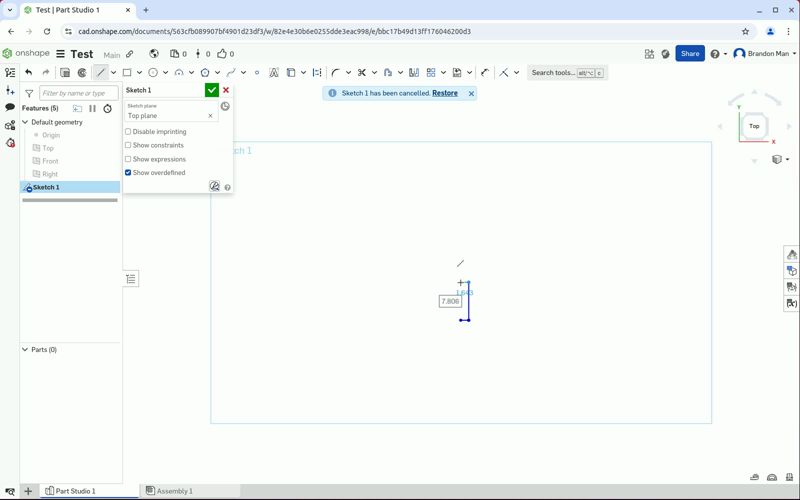
mouse_move(490, 282)
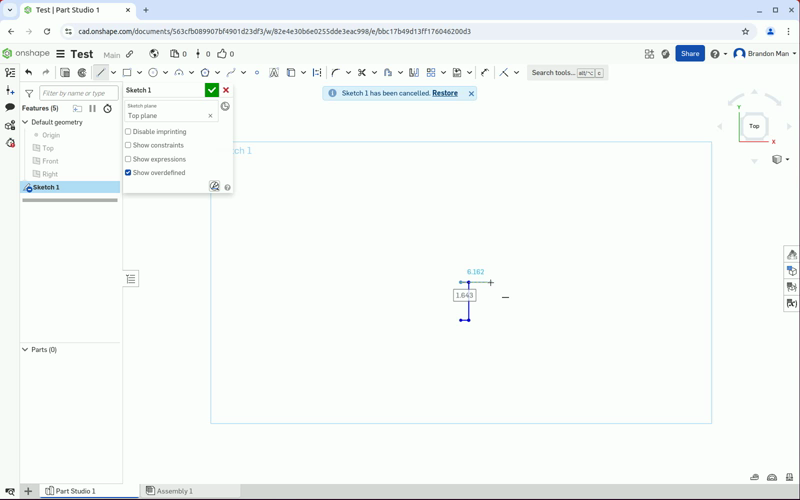
key_down(shift)
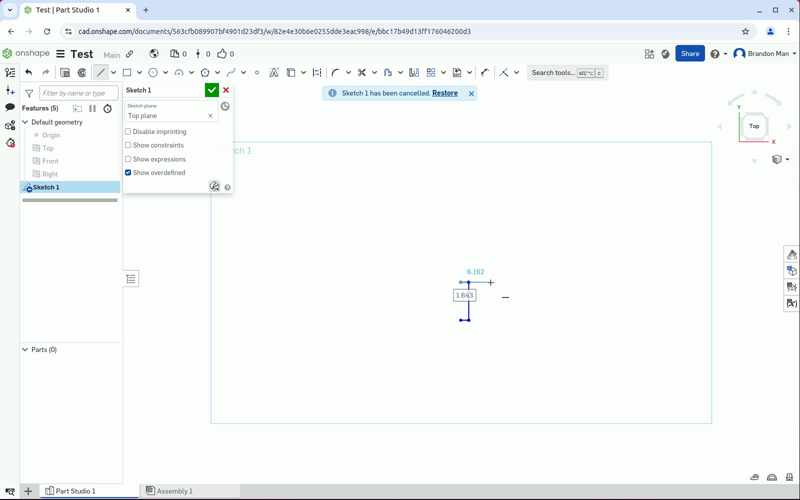
mouse_move(460, 320)
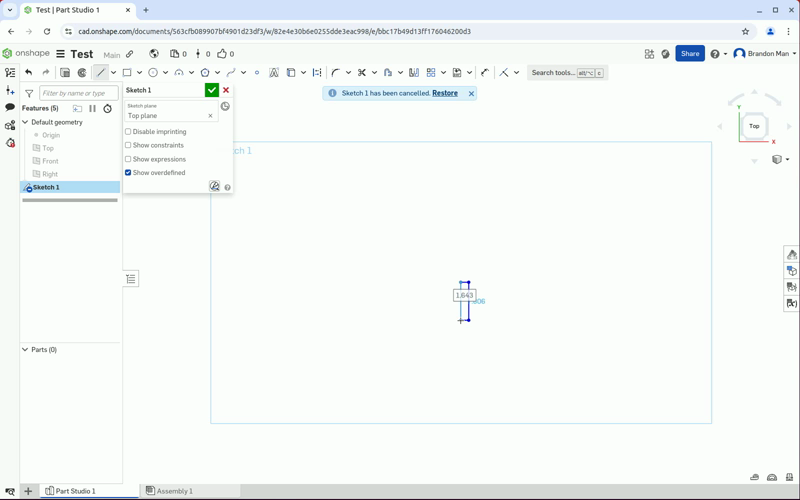
key_up(shift)
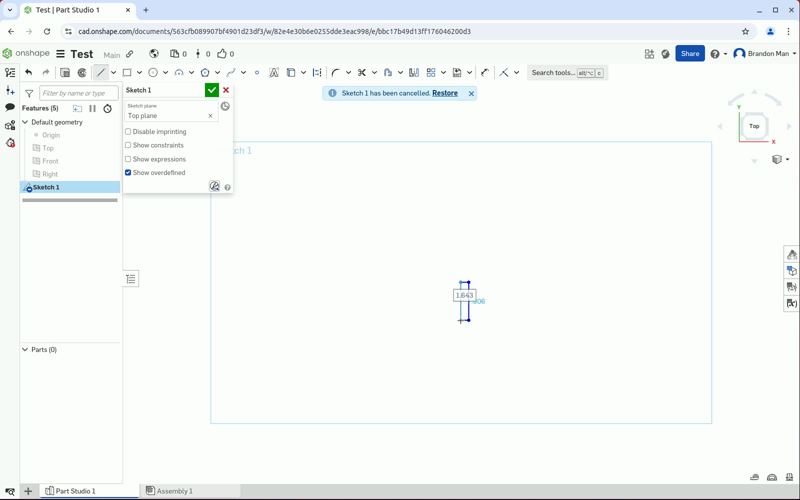
click(460, 320)
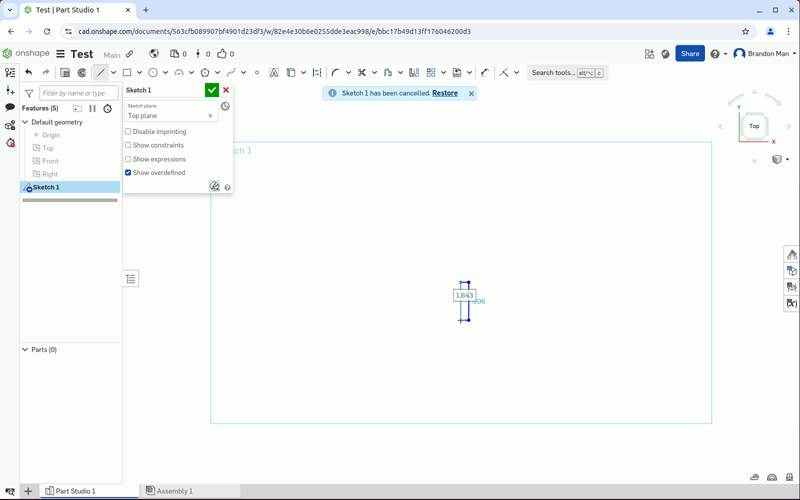
key(esc)
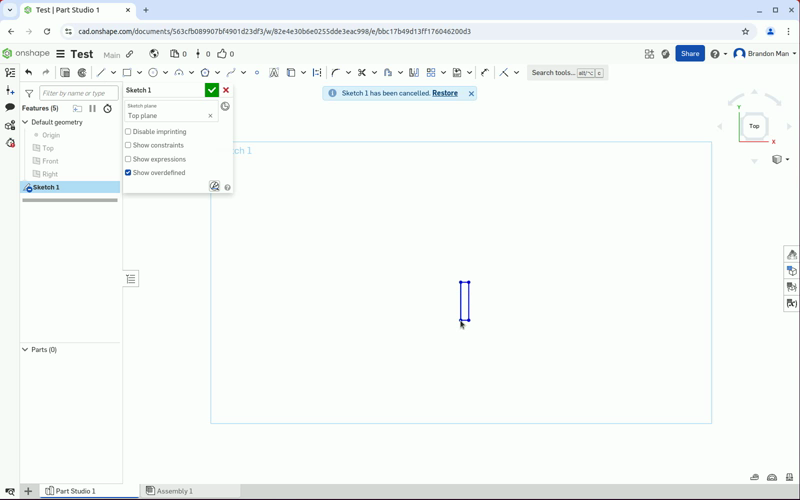
mouse_move(467, 301)
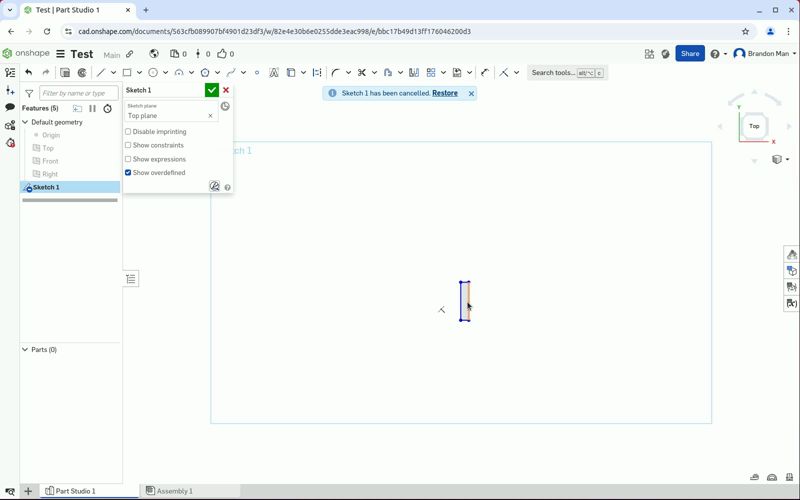
scroll(6)
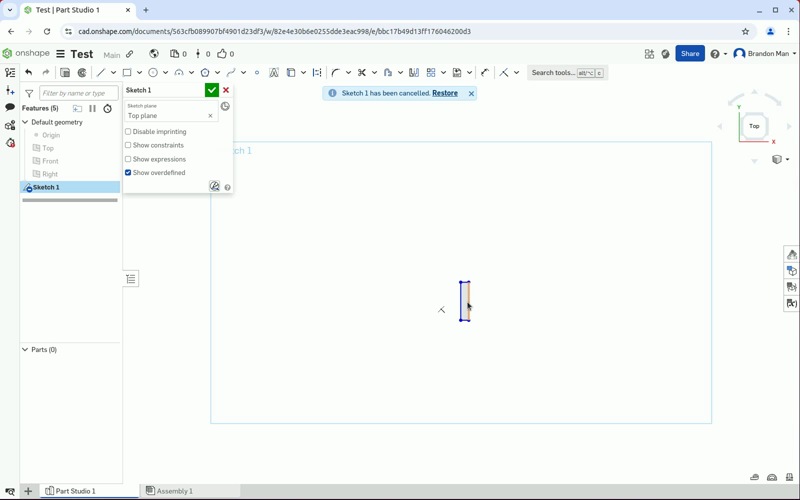
scroll(6)
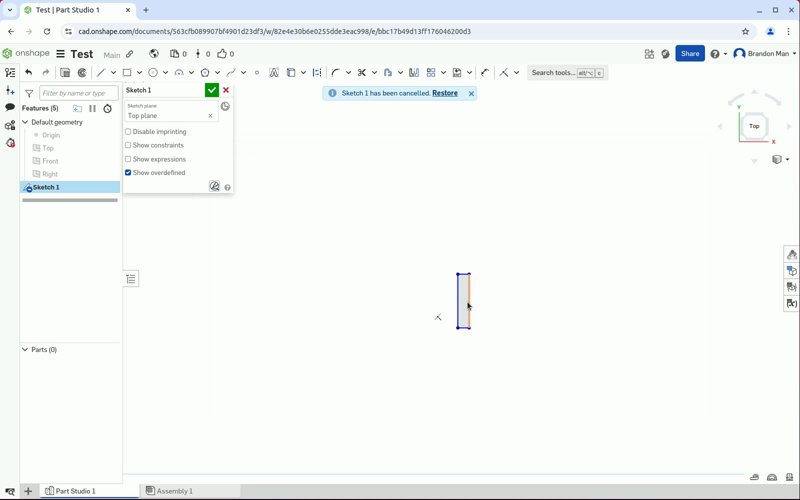
scroll(6)
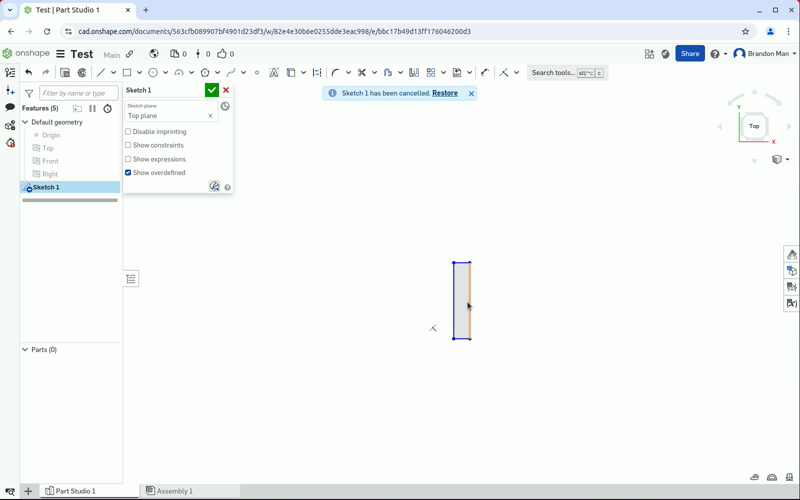
scroll(6)
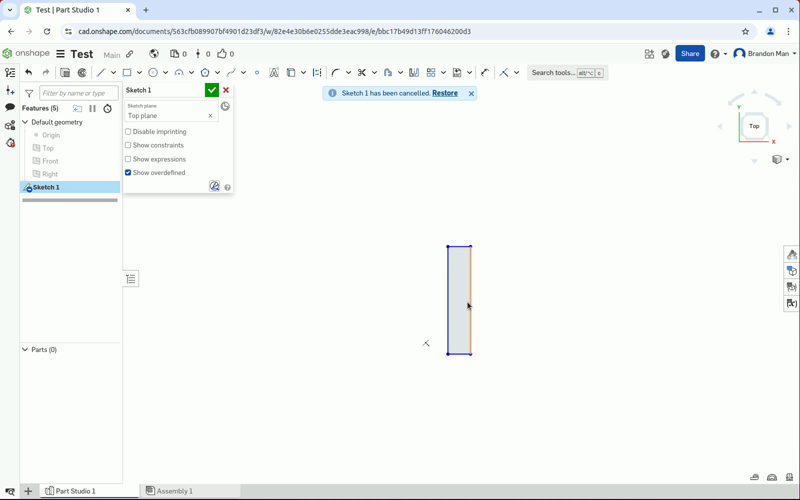
scroll(6)
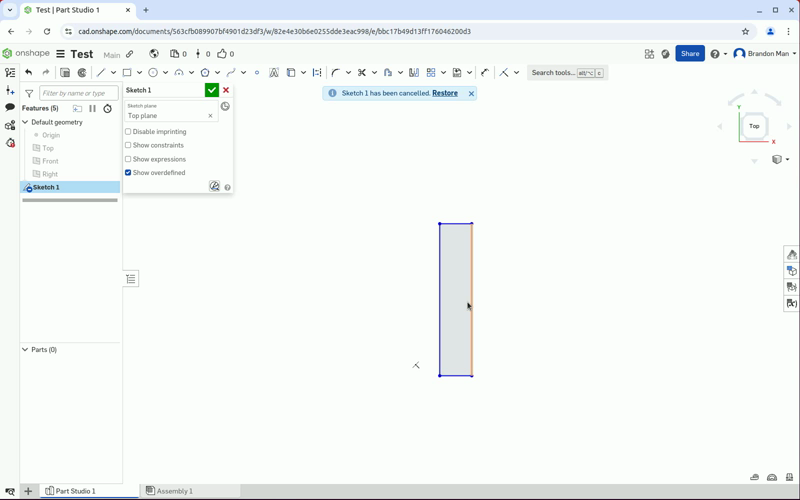
scroll(6)
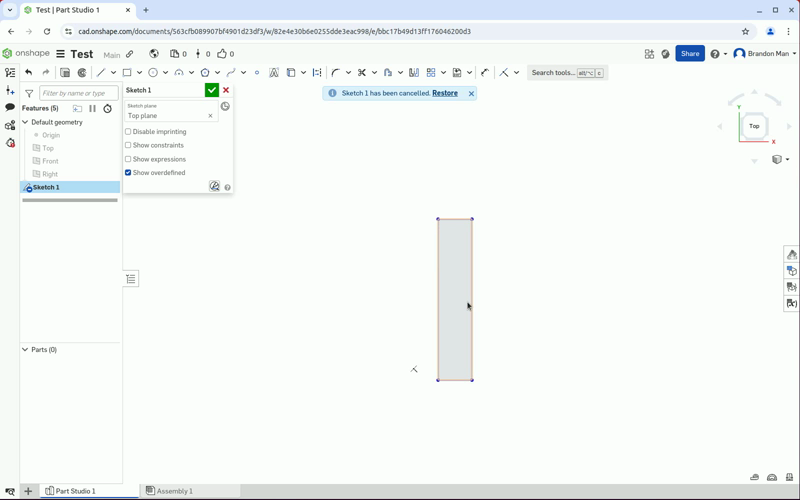
scroll(6)
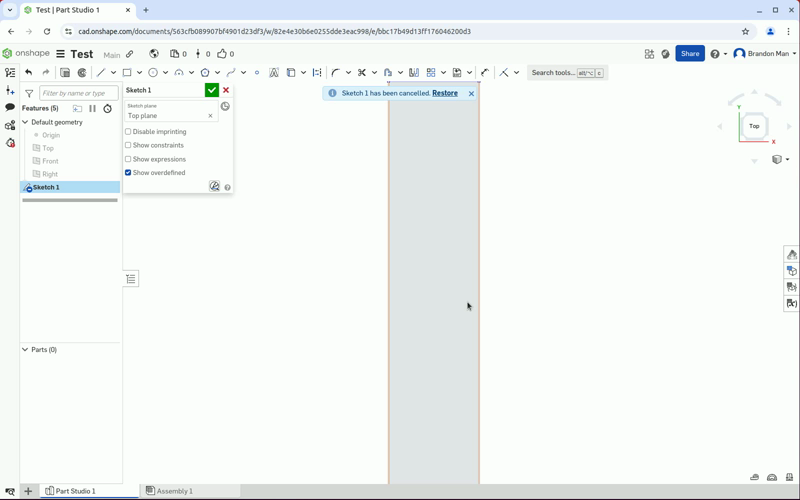
click(467, 301)
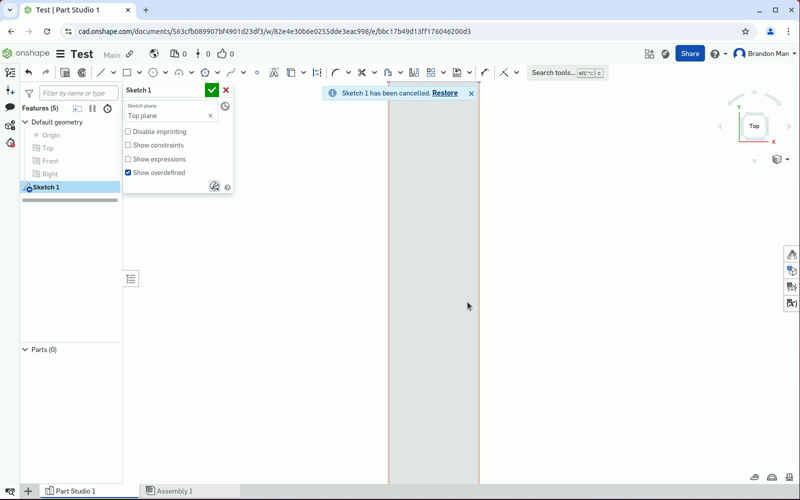
scroll(-6)
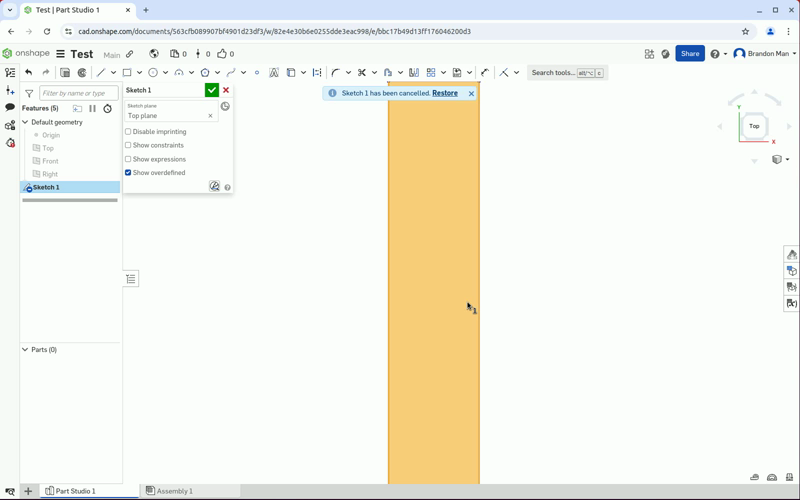
scroll(-6)
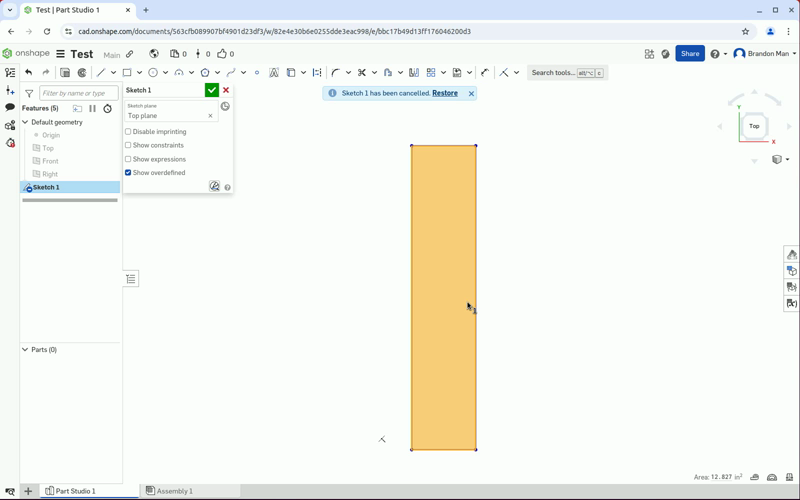
scroll(-6)
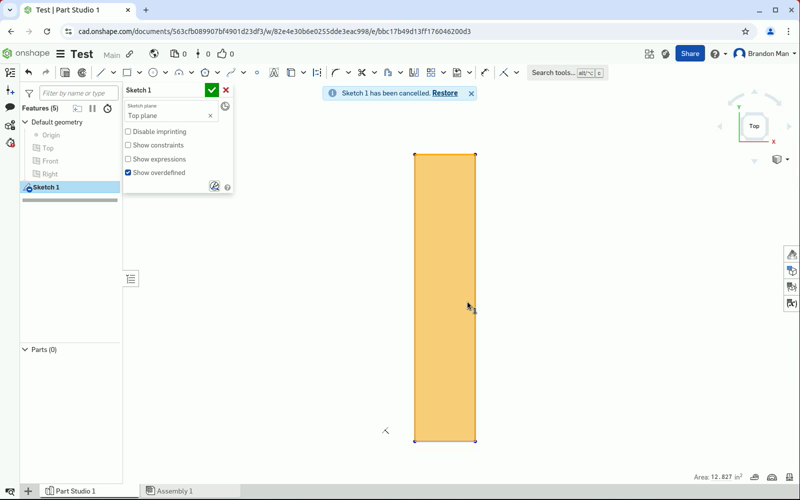
scroll(-6)
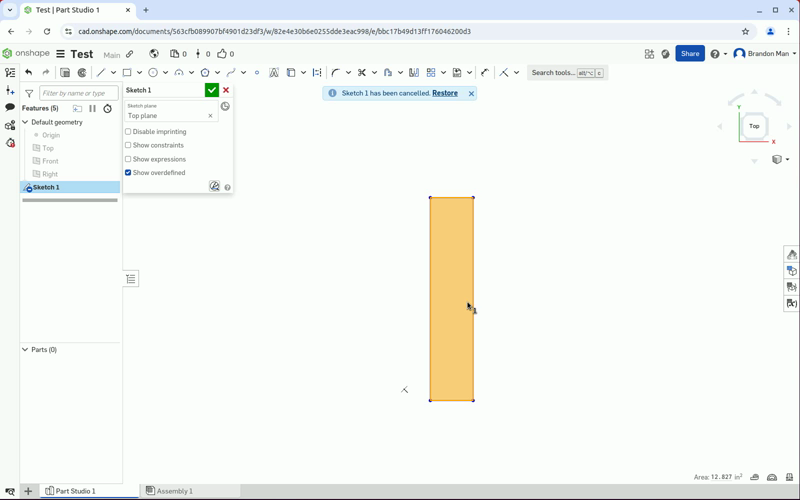
scroll(-6)
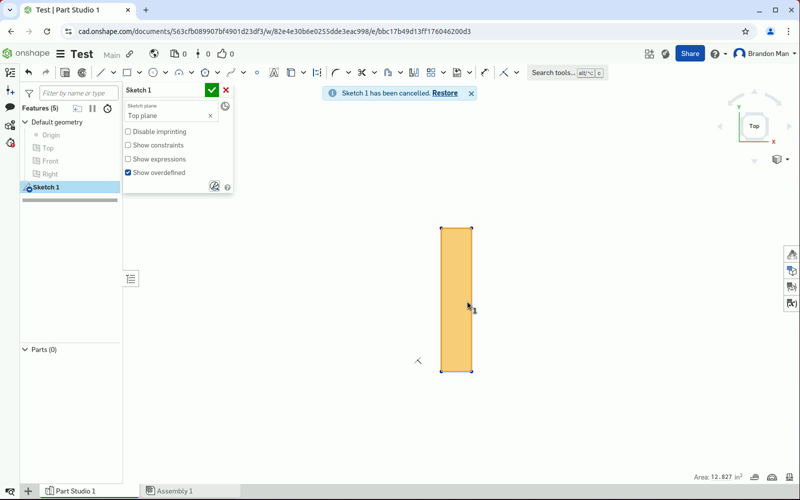
scroll(-6)
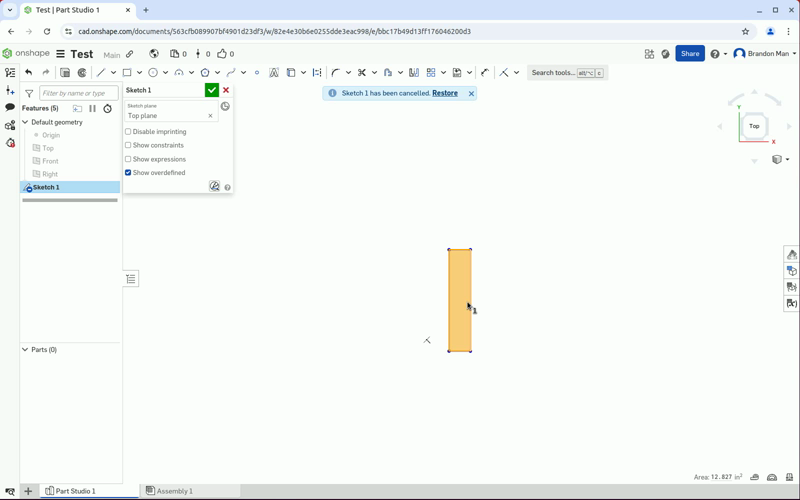
scroll(-6)
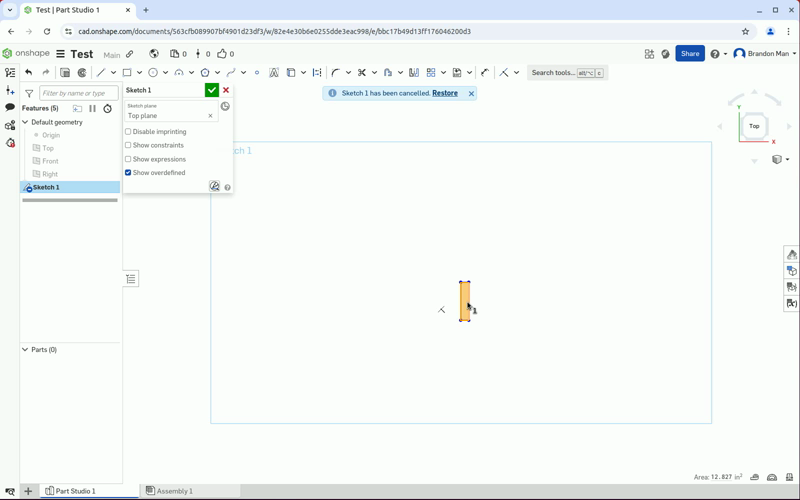
mouse_move(73, 352)
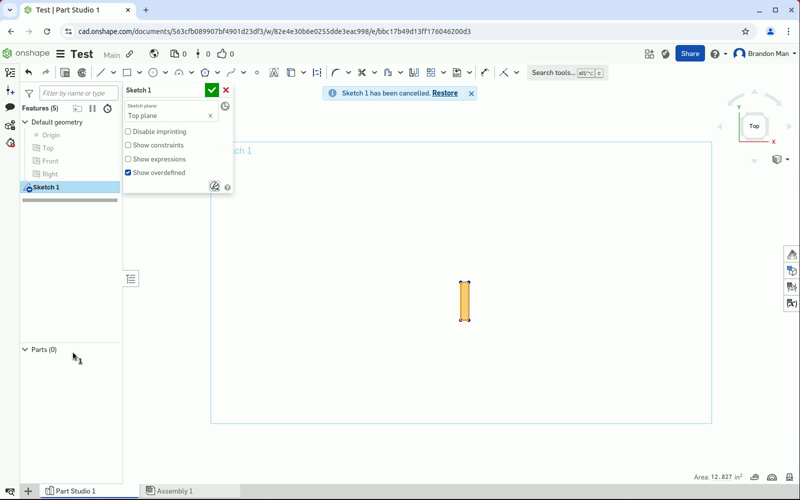
key(shift+y)
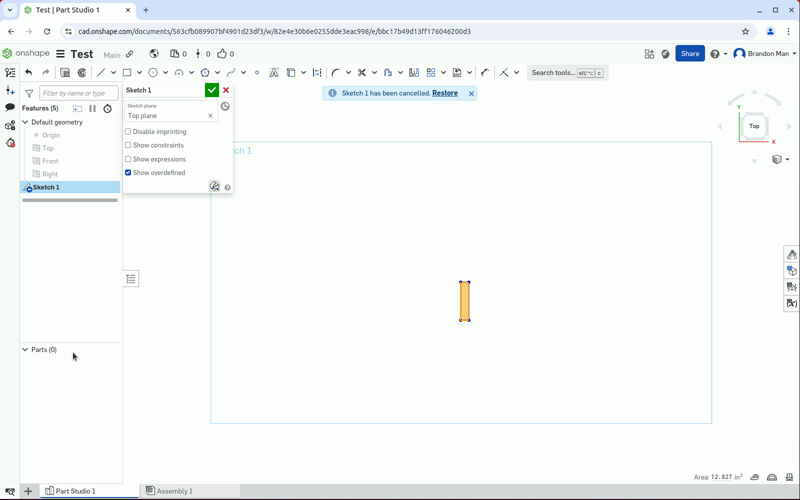
key(shift+e)
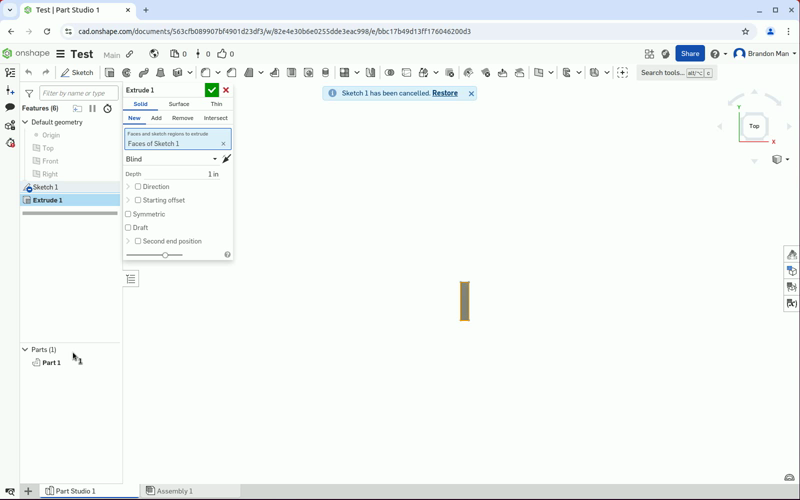
mouse_move(143, 106)
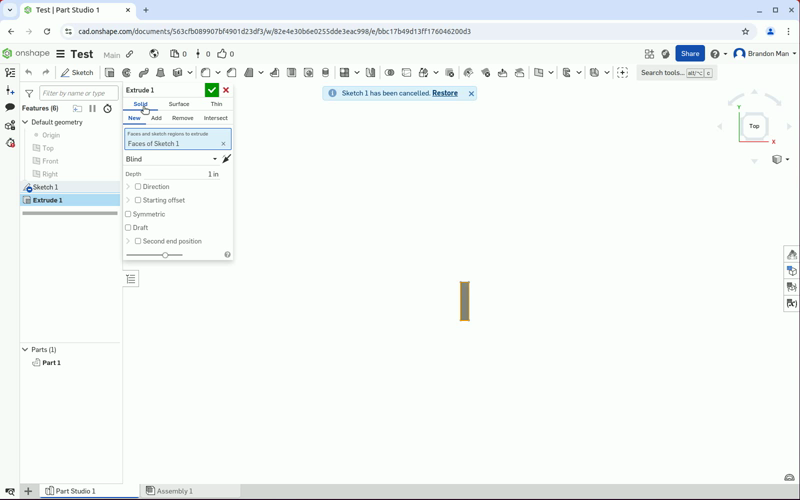
click(143, 106)
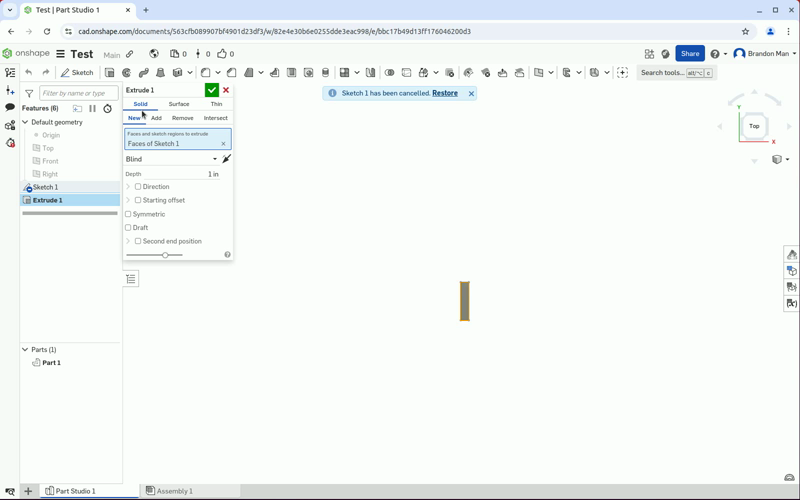
mouse_move(137, 120)
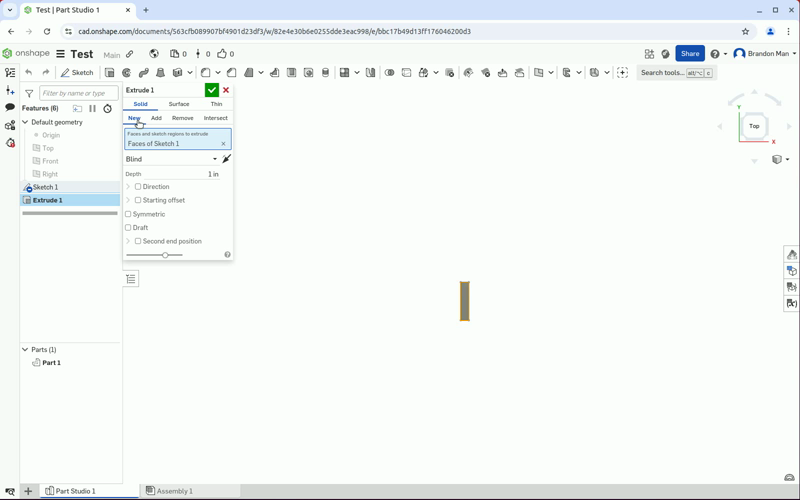
click(137, 120)
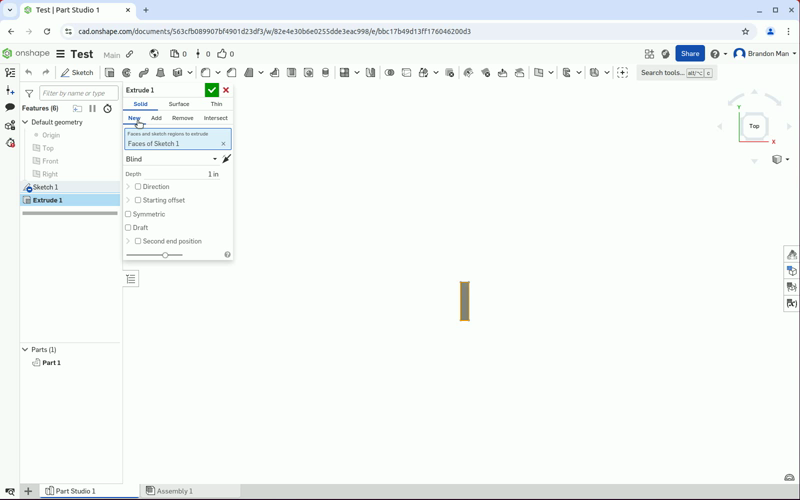
key(tab, 4)
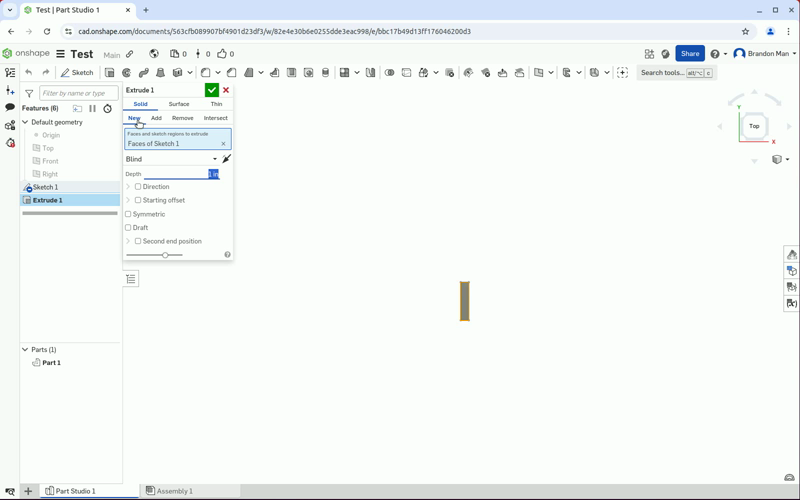
text(23.108)
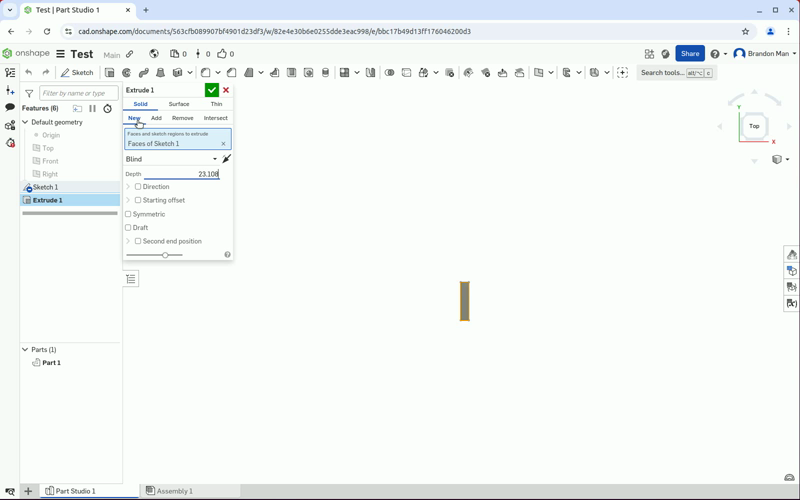
key(enter)
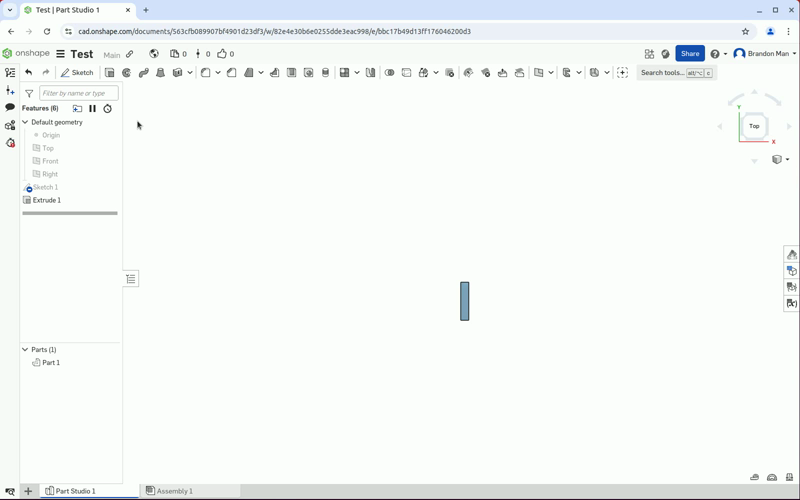
key(shift+h)
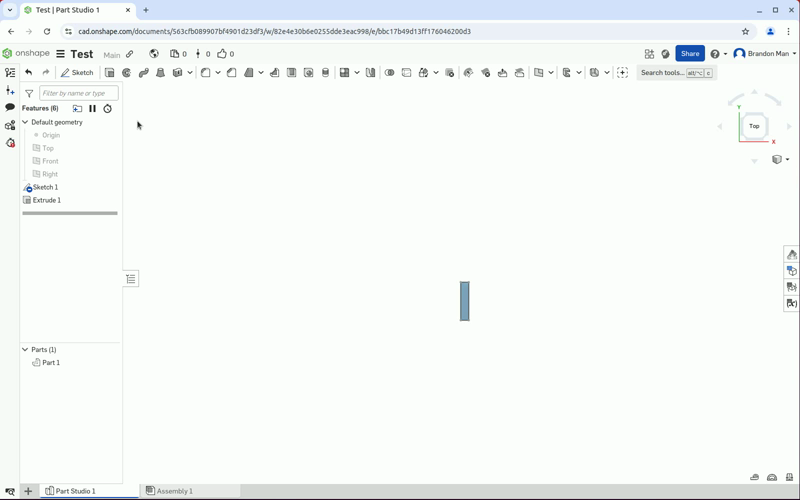
key(shift+h)
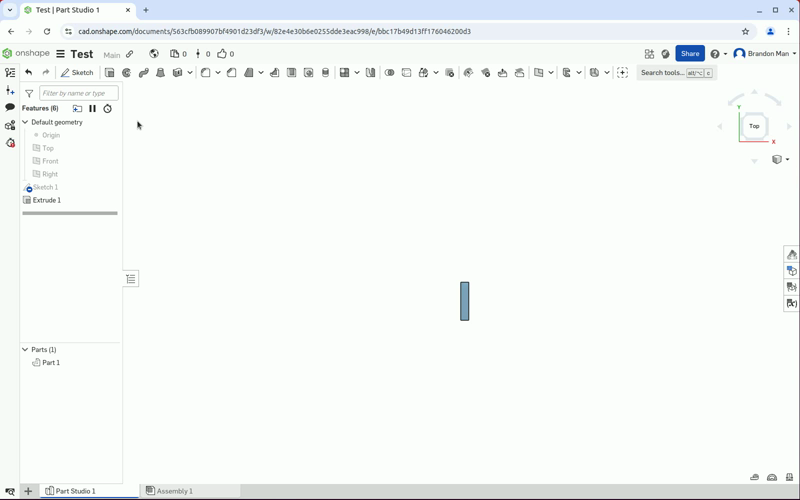
mouse_move(73, 189)
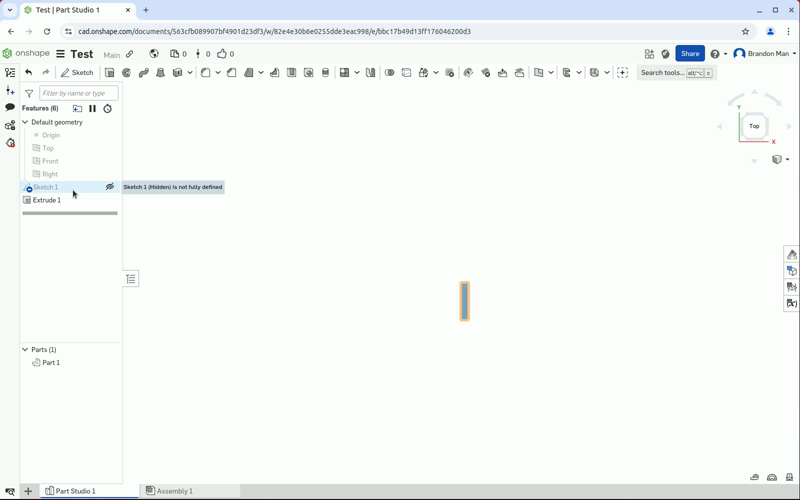
click(73, 189)
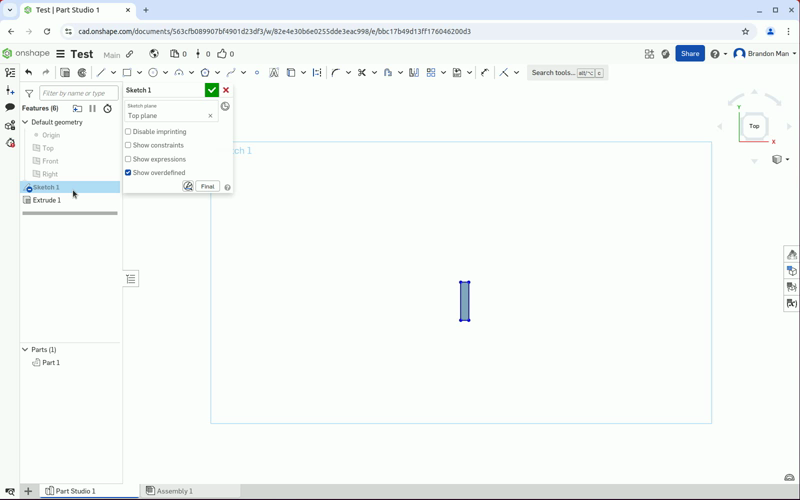
mouse_move(229, 92)
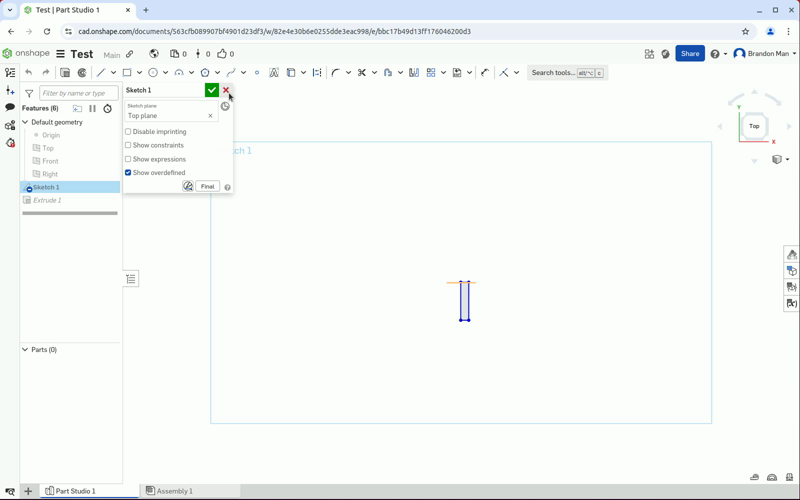
click(229, 92)
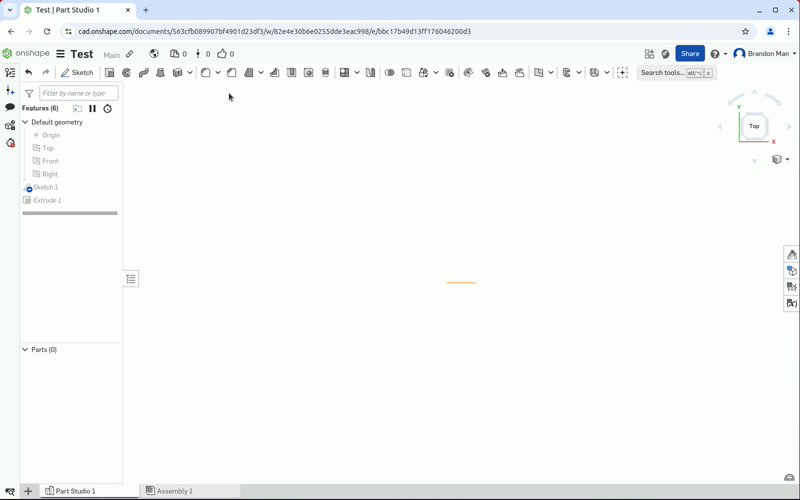
mouse_move(73, 352)
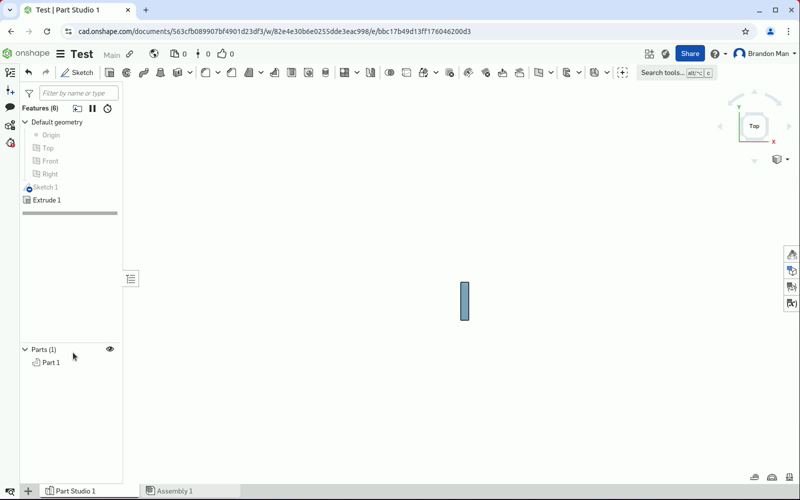
key(y)
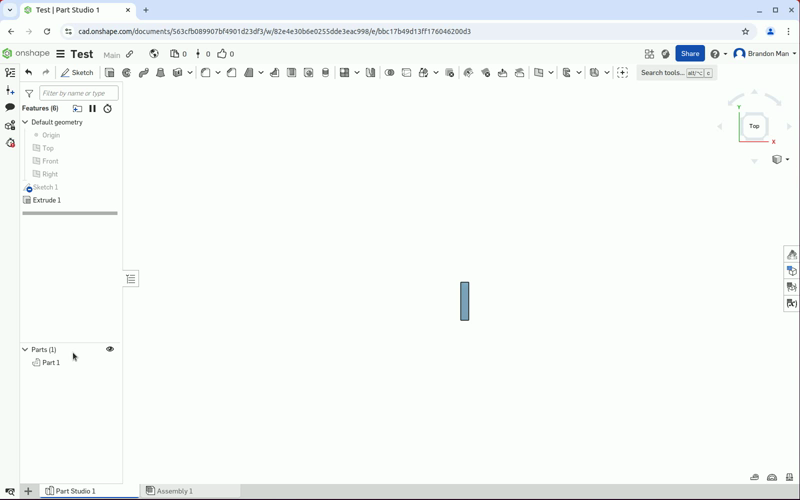
key(shift+p)
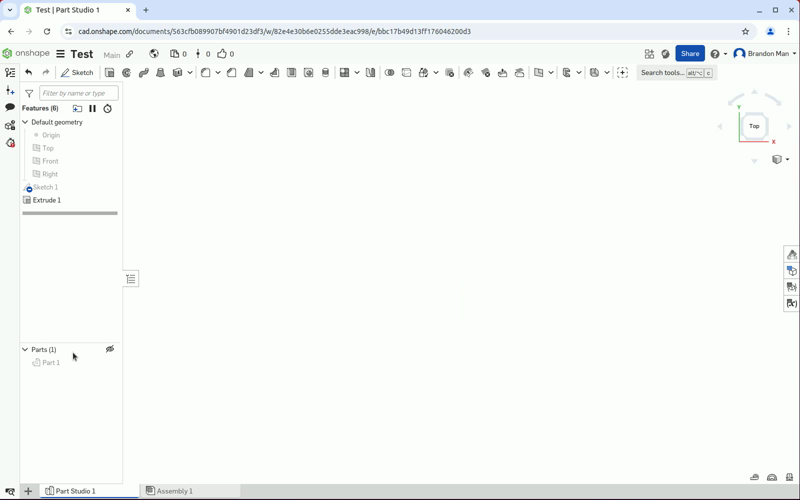
key(space)
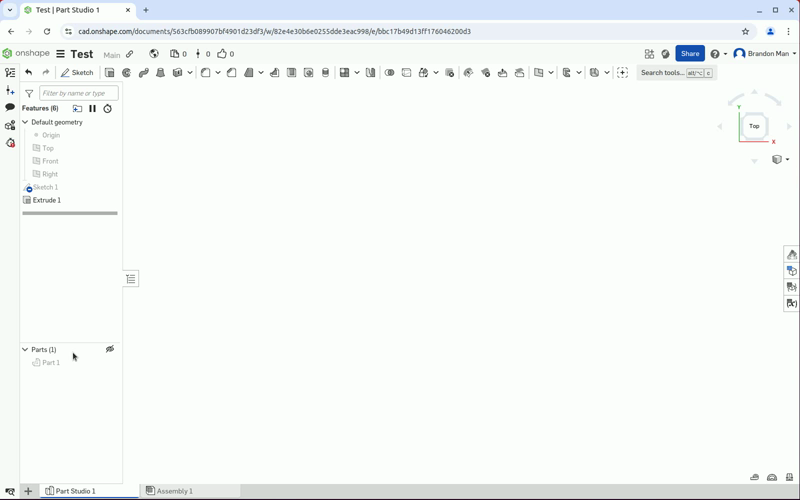
key_down(shift)
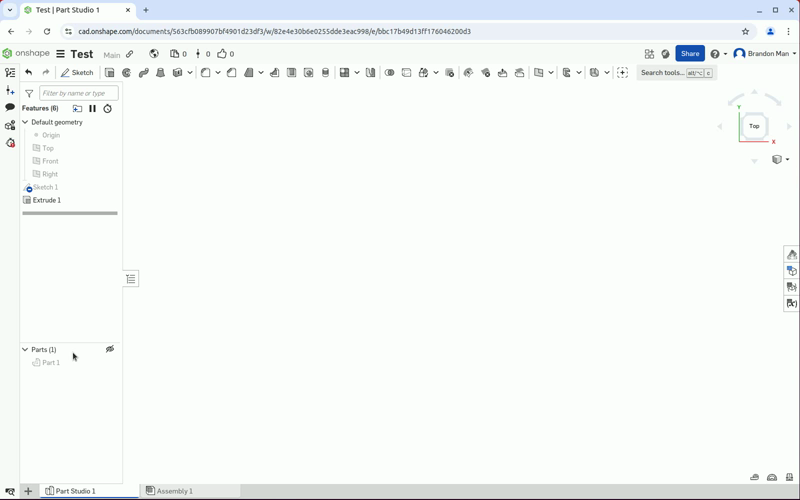
key(up)
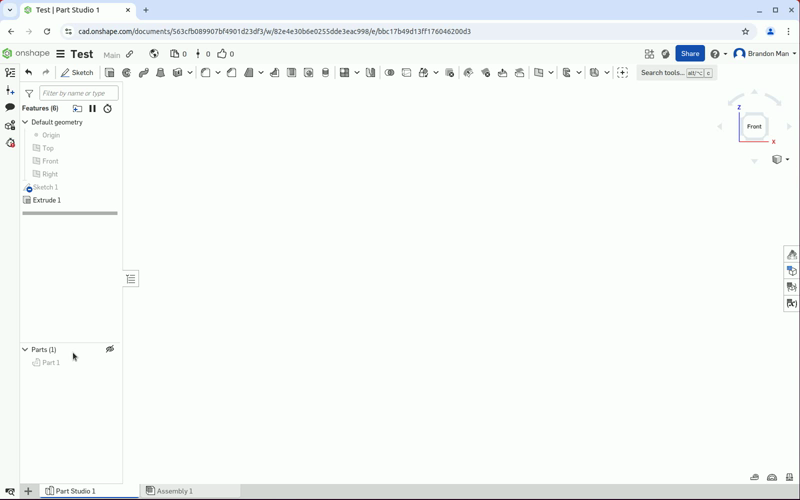
key_up(shift)
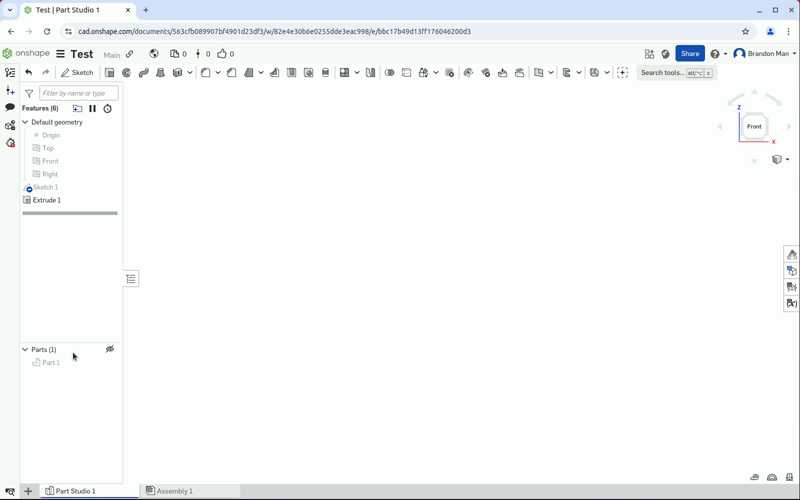
key(space)
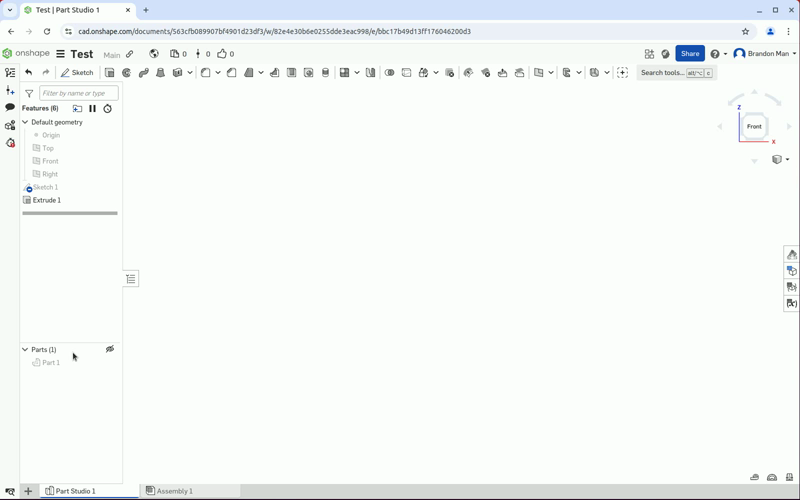
key_down(shift)
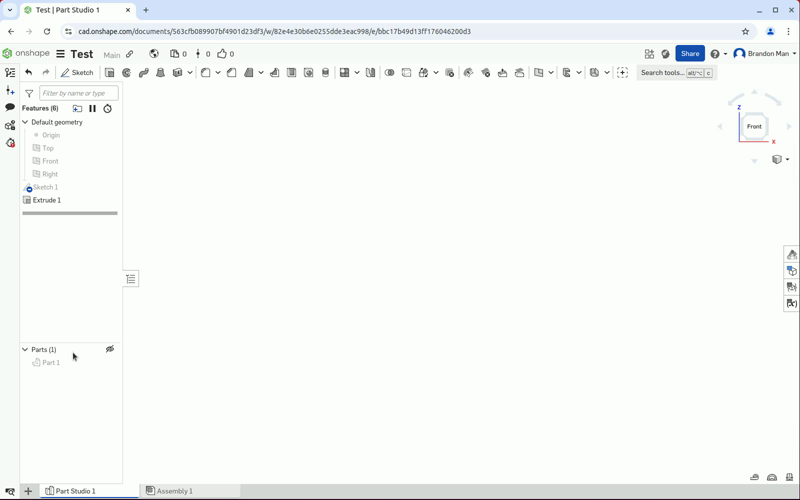
key(left)
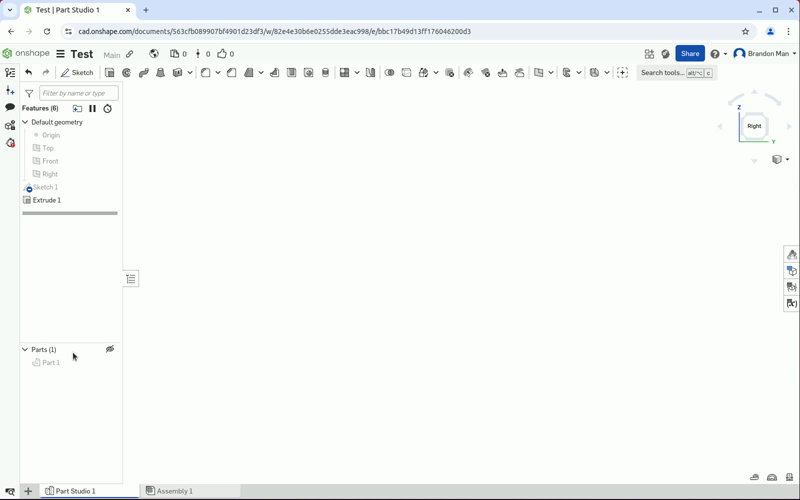
key_up(shift)
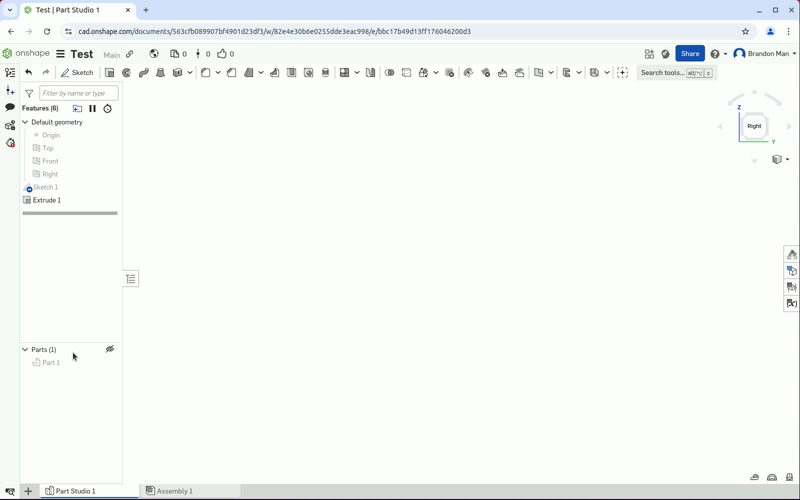
mouse_move(73, 352)
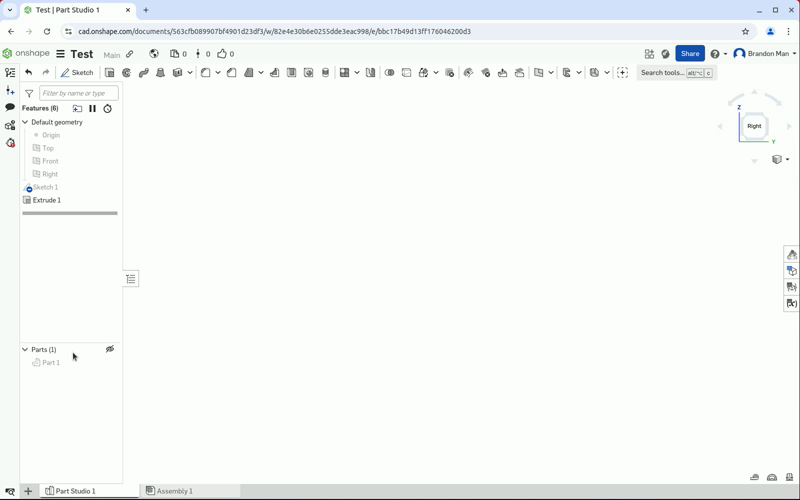
key(shift+y)
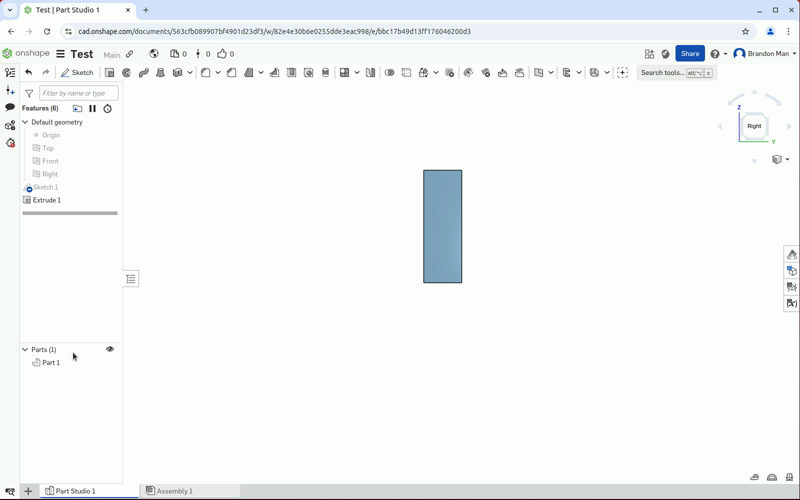
mouse_move(541, 75)
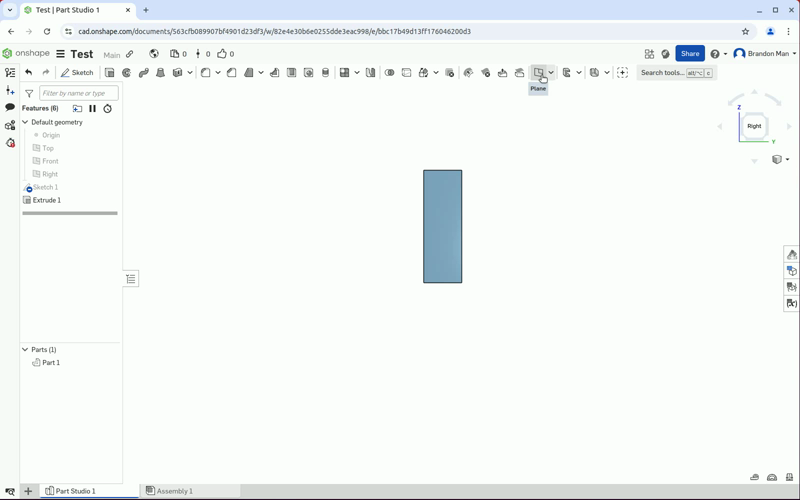
click(541, 75)
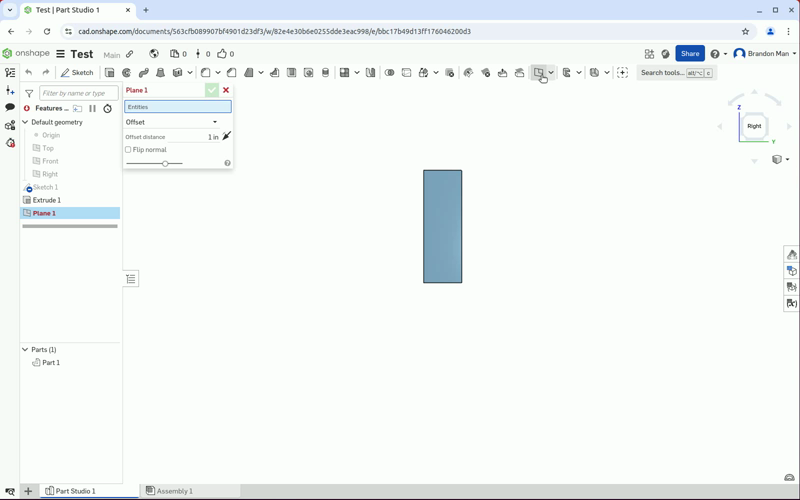
mouse_move(73, 176)
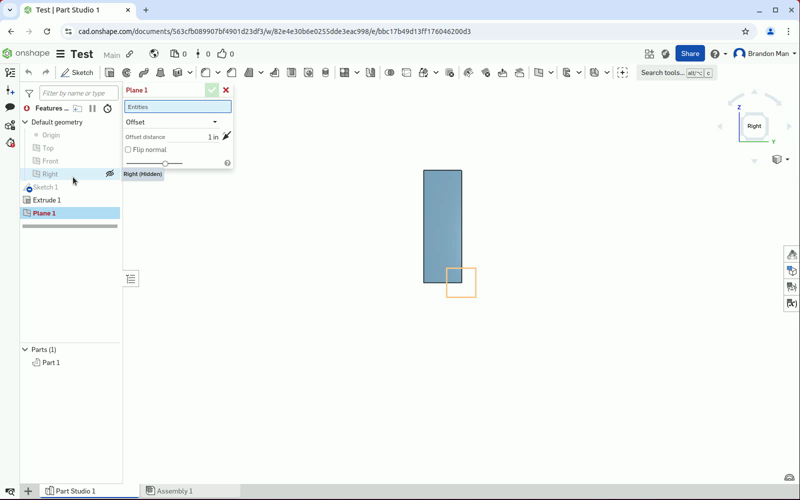
click(73, 176)
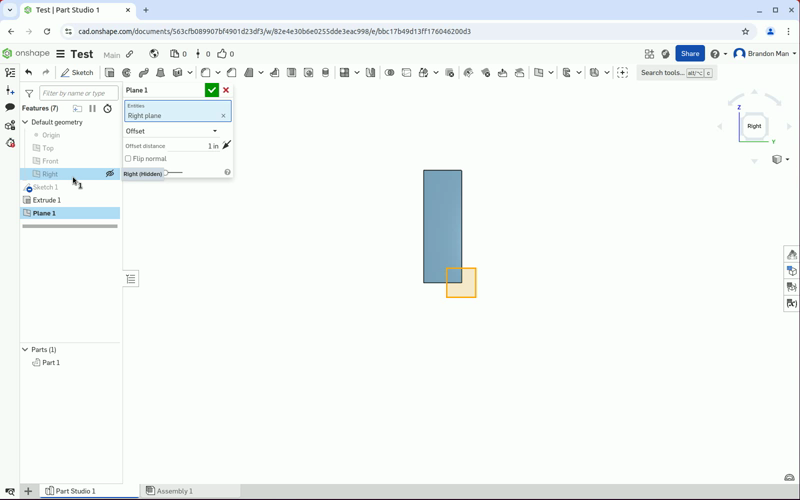
key(tab, 2)
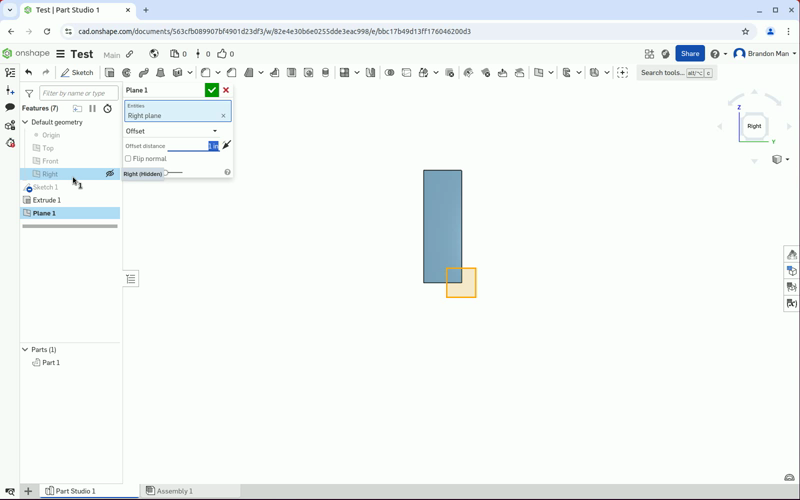
text(1.448)
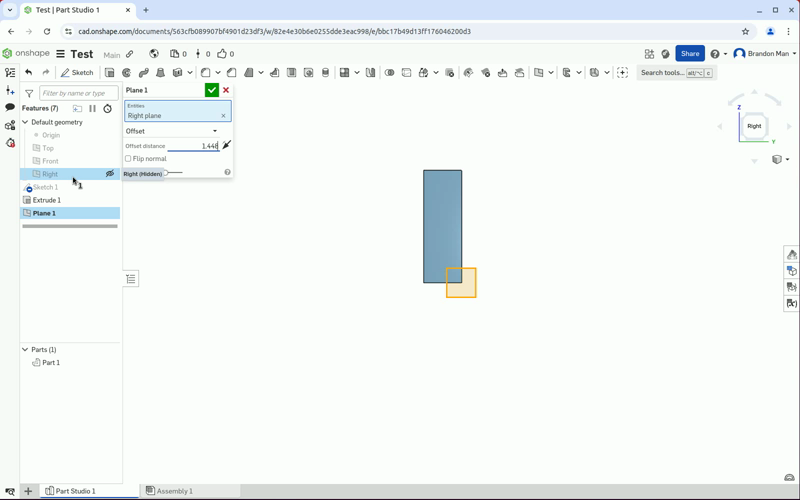
key(enter, 2)
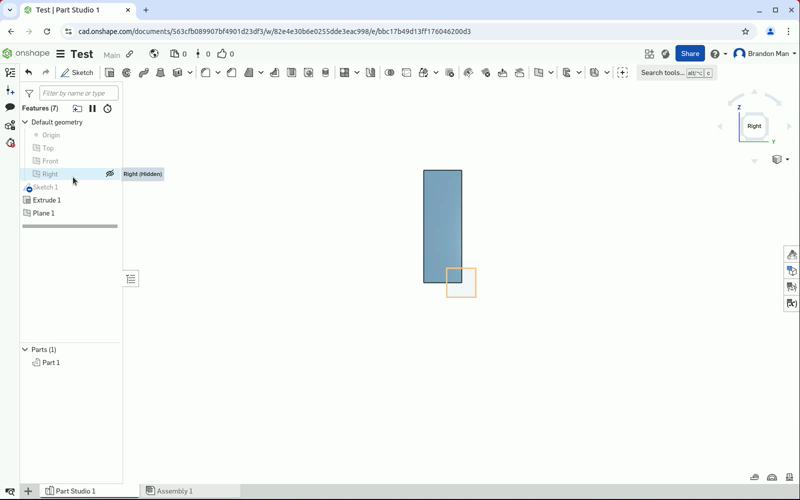
key(shift+s)
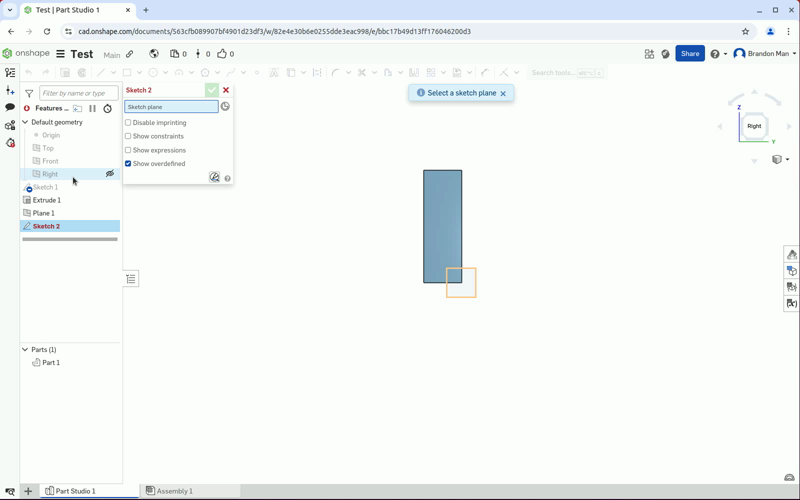
mouse_move(73, 215)
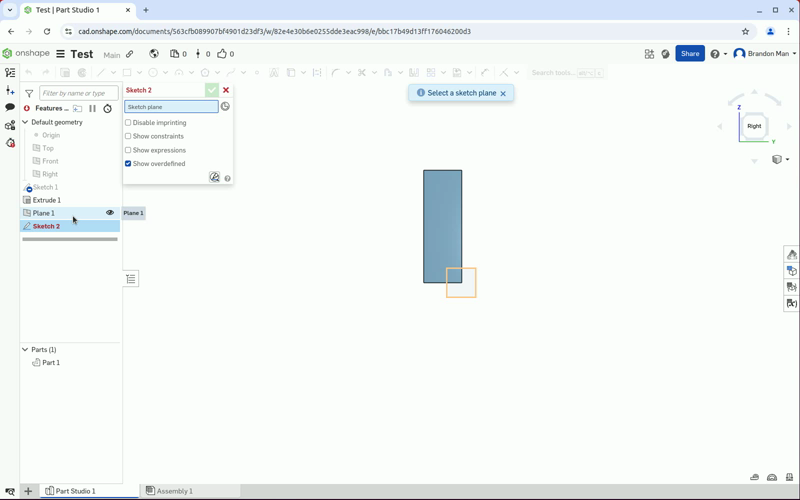
click(73, 215)
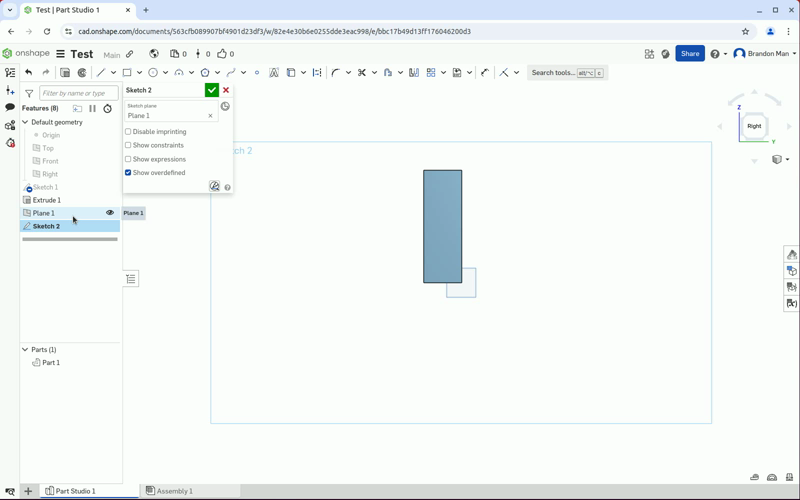
mouse_move(73, 352)
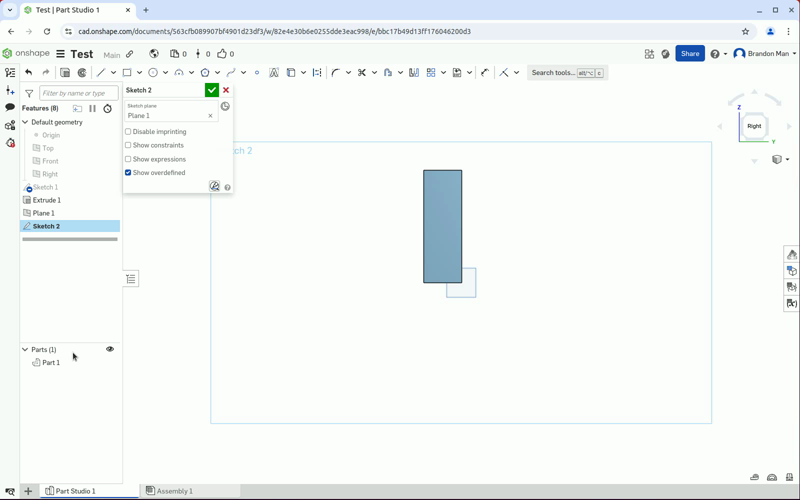
key(y)
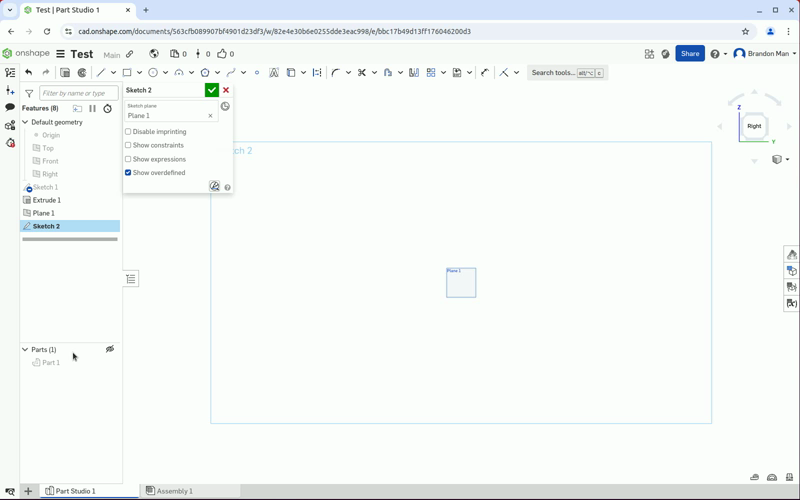
key(c)
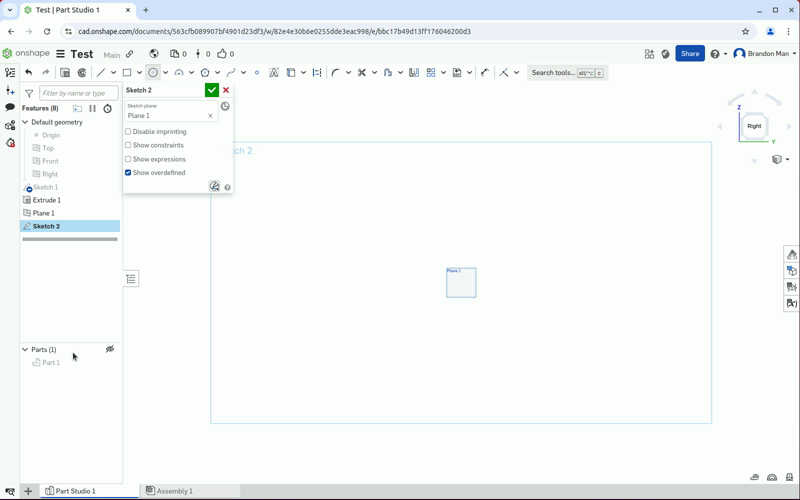
key_down(shift)
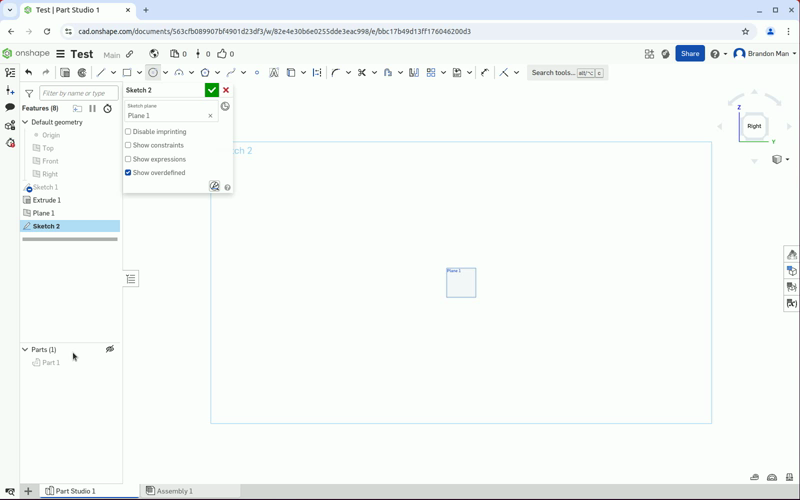
mouse_move(441, 226)
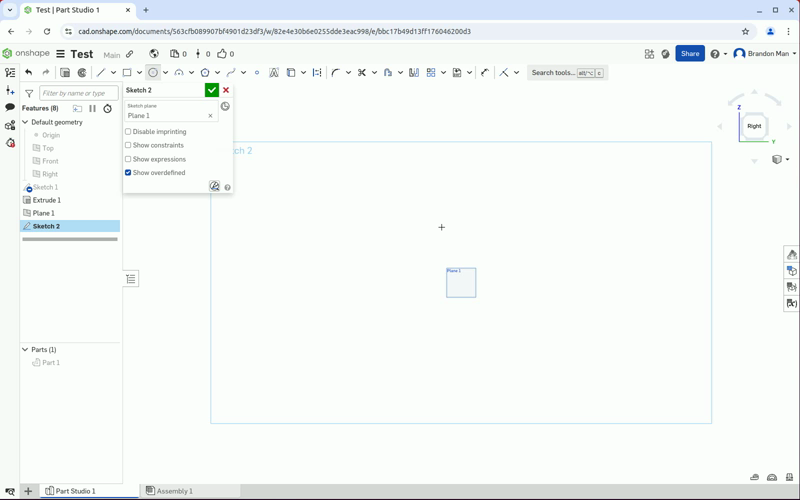
click(441, 226)
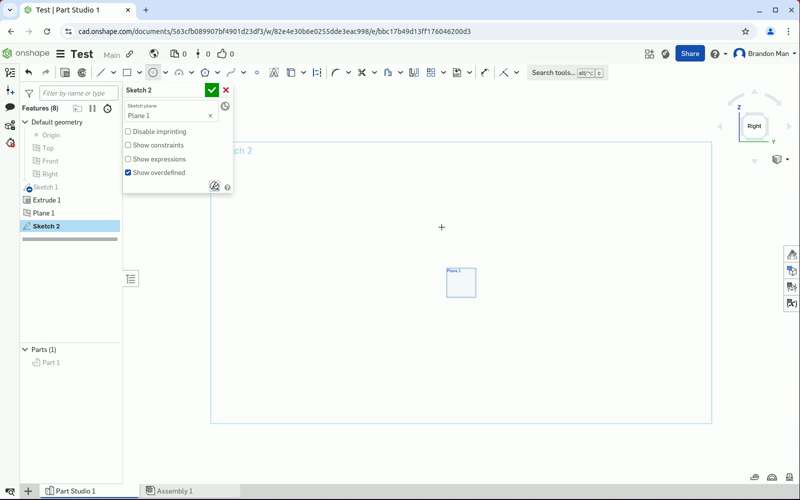
key_up(shift)
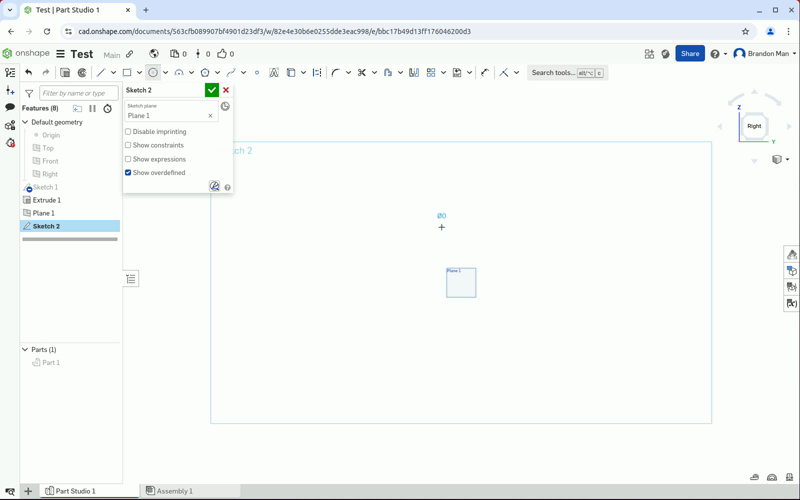
mouse_move(444, 226)
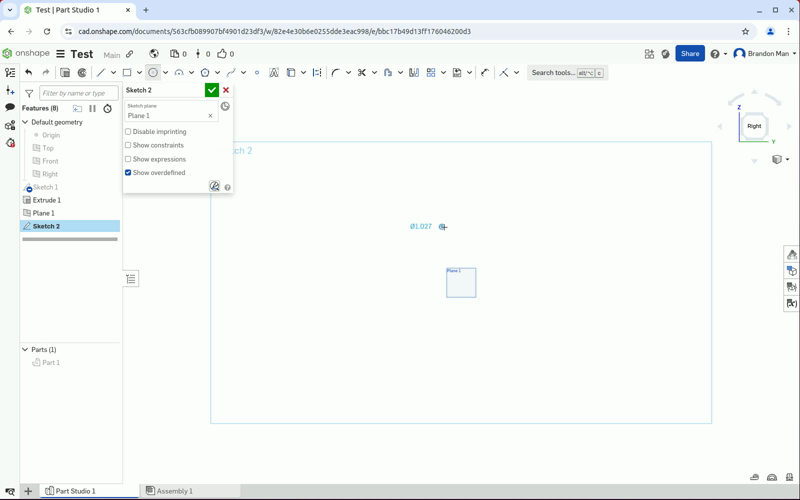
scroll(6)
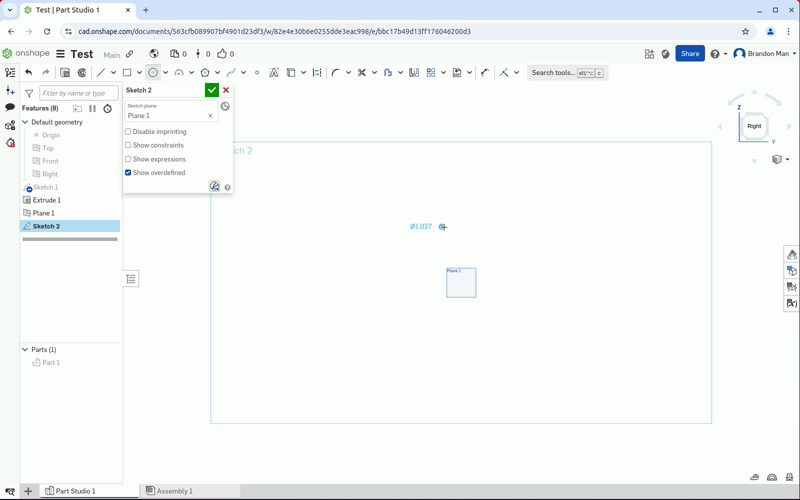
scroll(6)
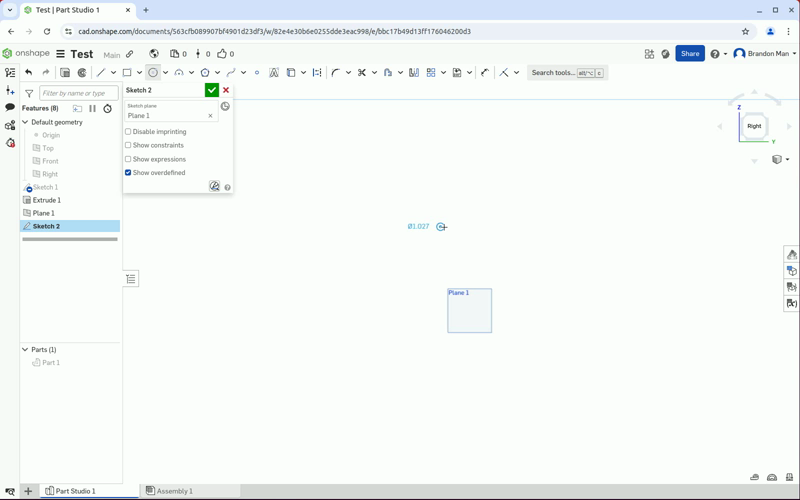
scroll(6)
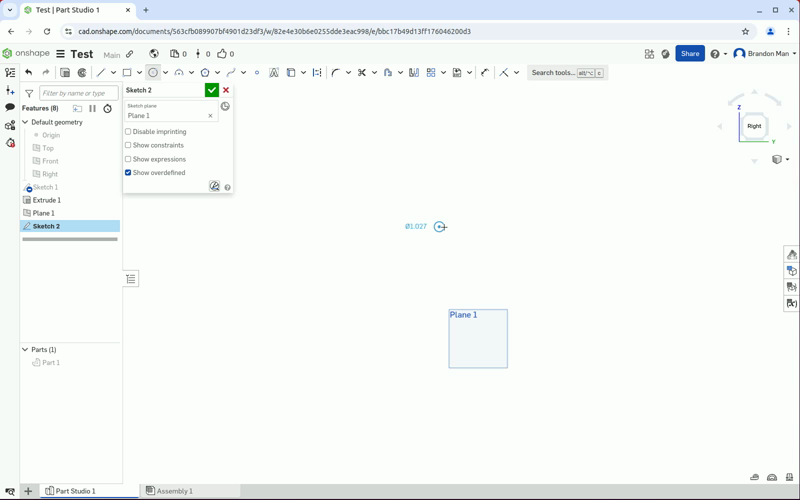
scroll(6)
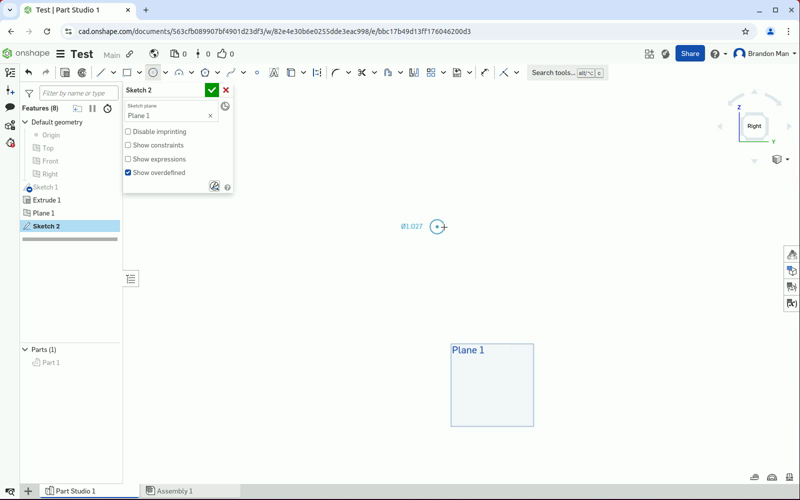
scroll(6)
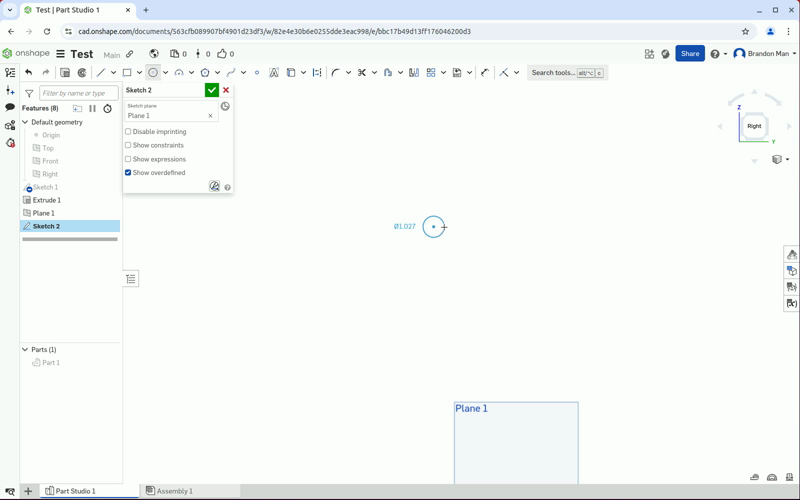
scroll(6)
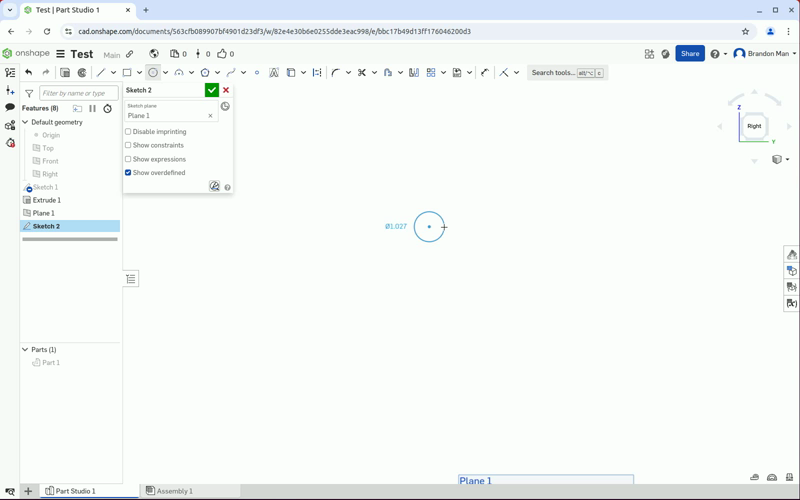
scroll(6)
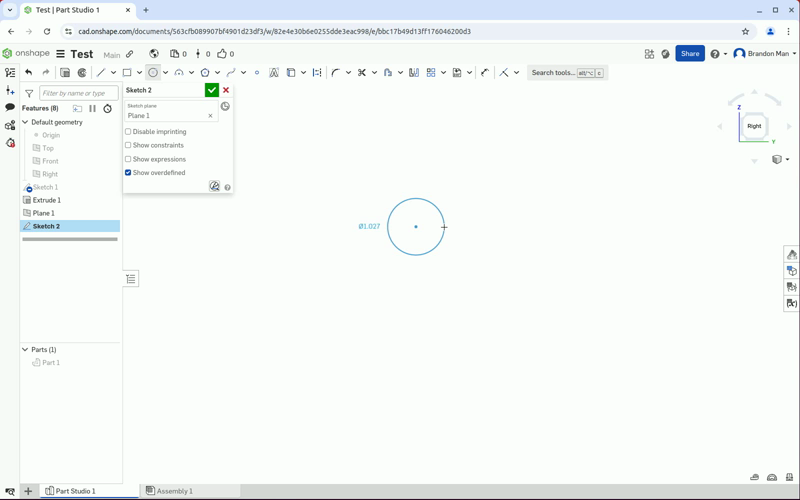
click(444, 226)
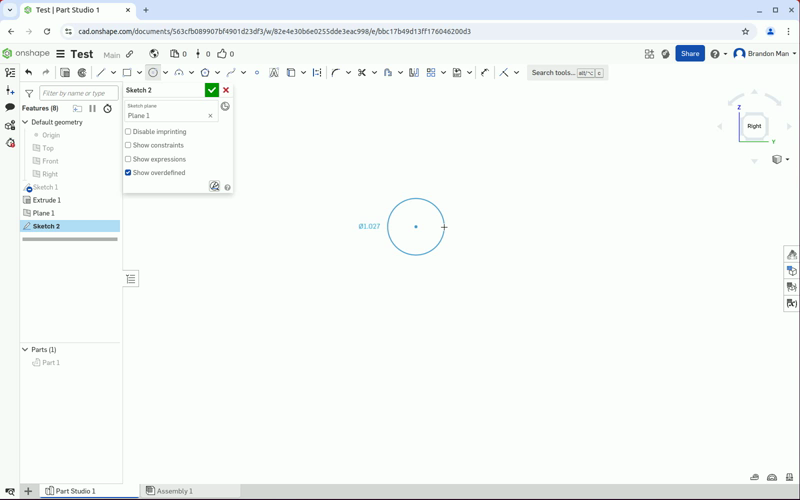
scroll(-6)
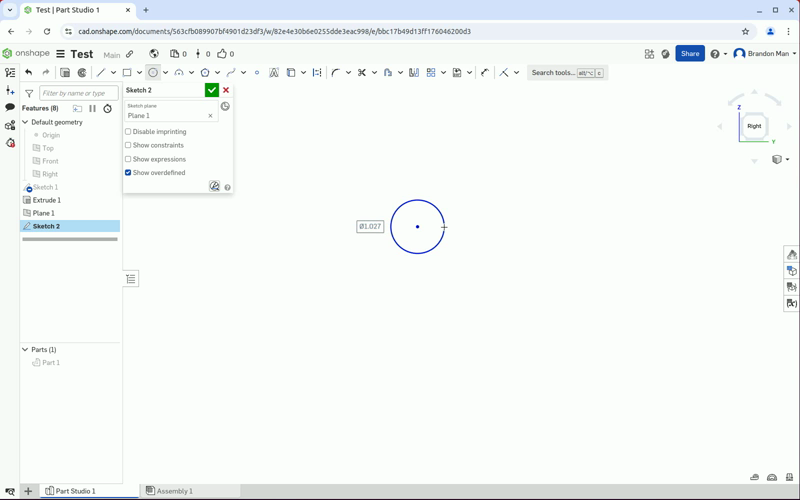
scroll(-6)
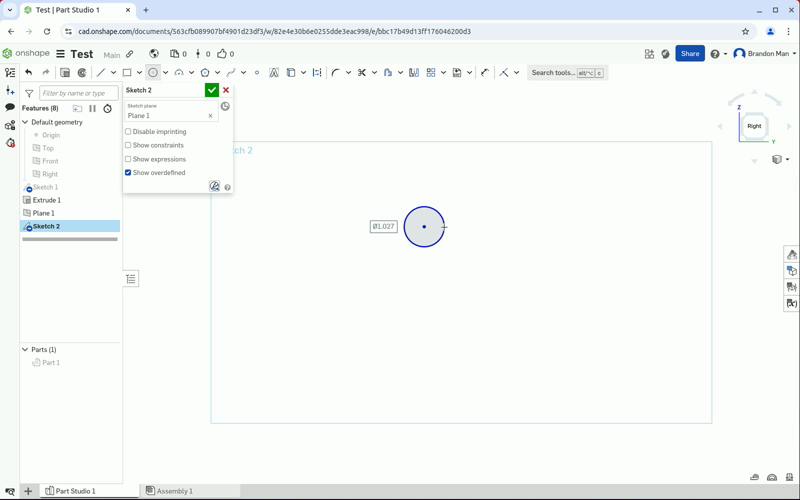
scroll(-6)
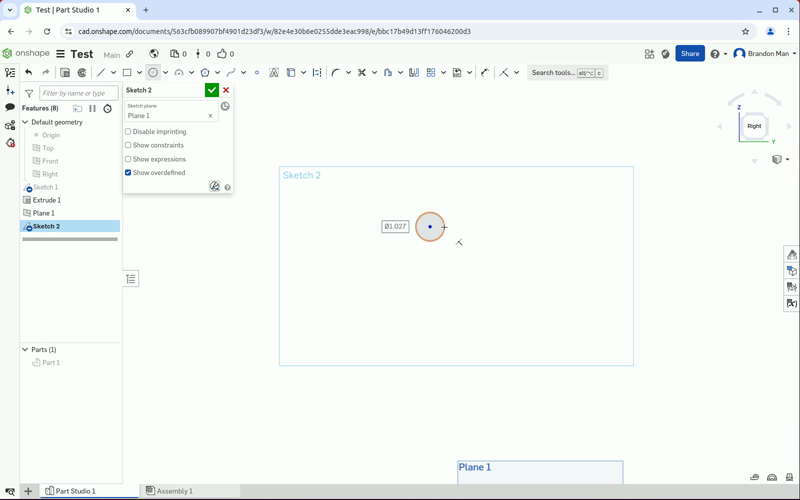
scroll(-6)
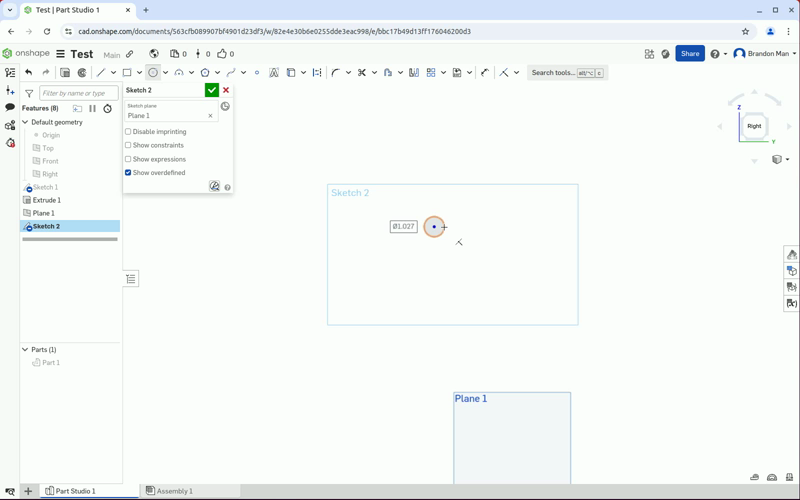
scroll(-6)
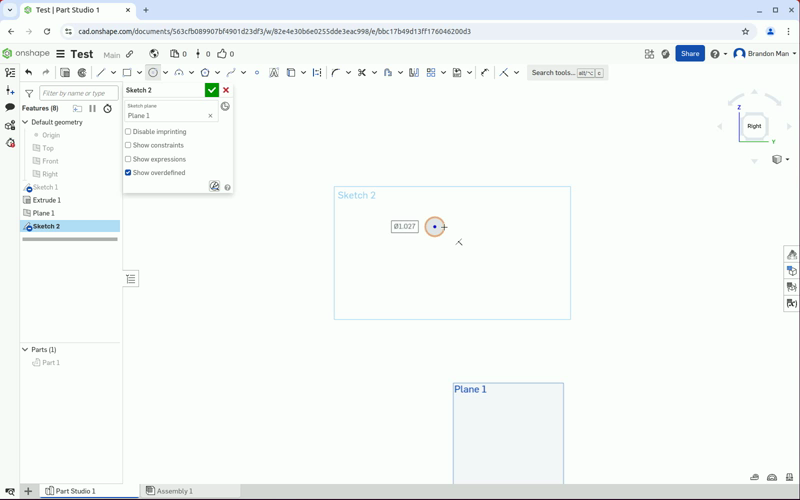
scroll(-6)
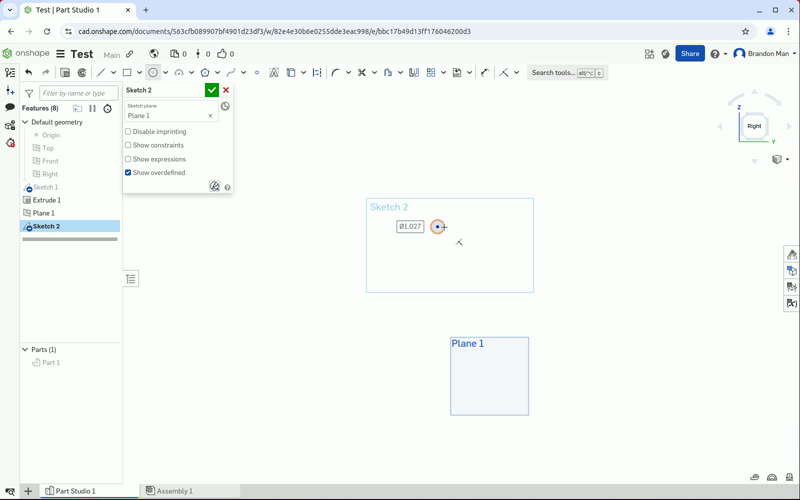
scroll(-6)
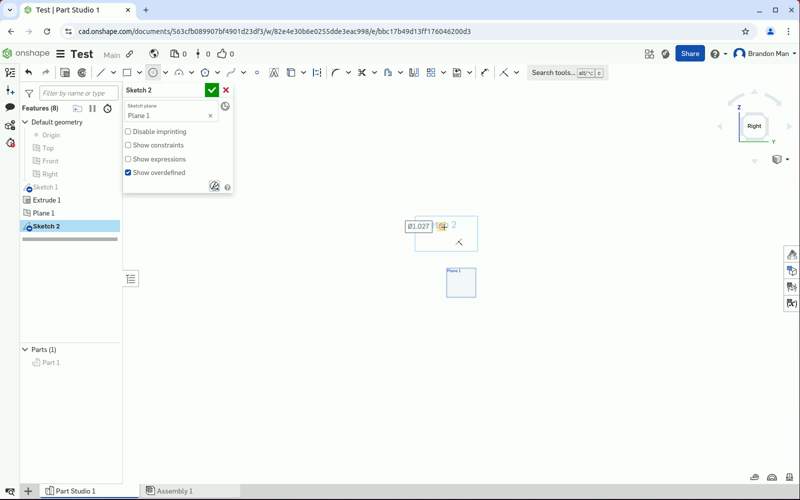
key(esc)
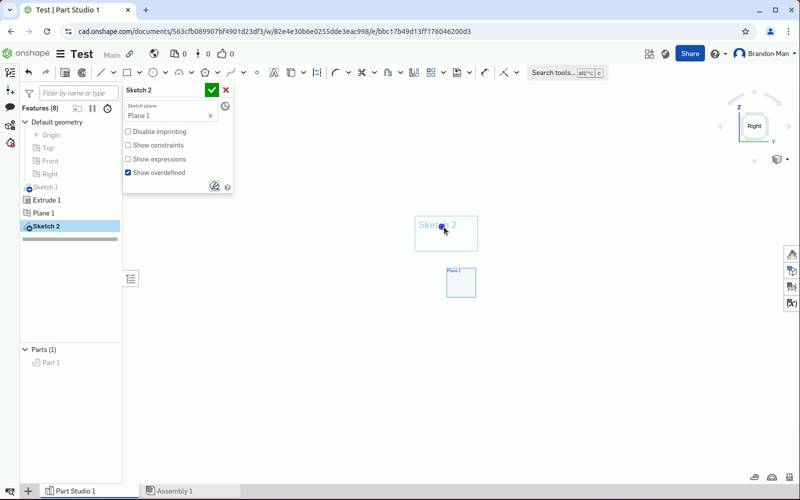
mouse_move(440, 227)
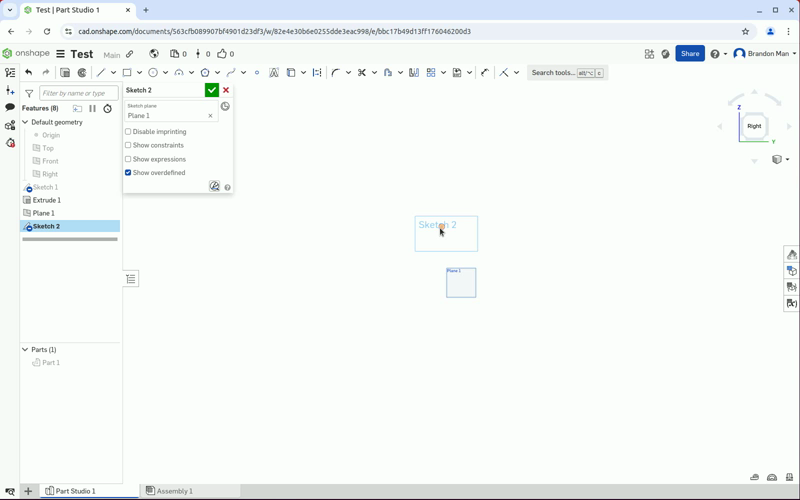
scroll(6)
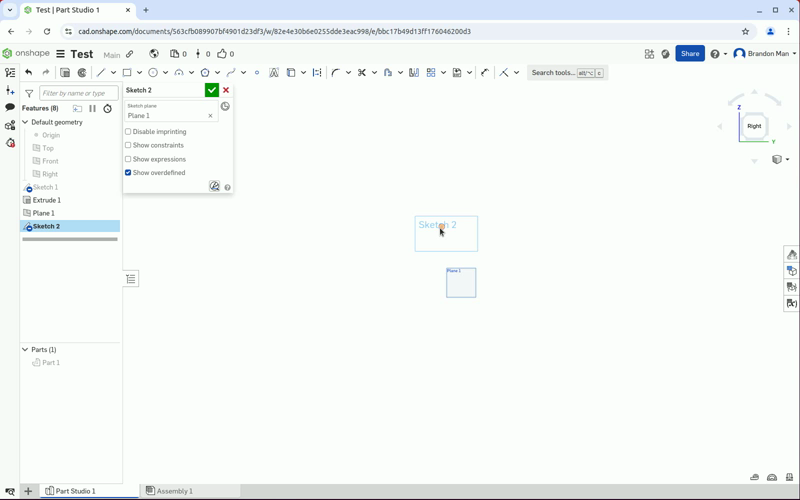
scroll(6)
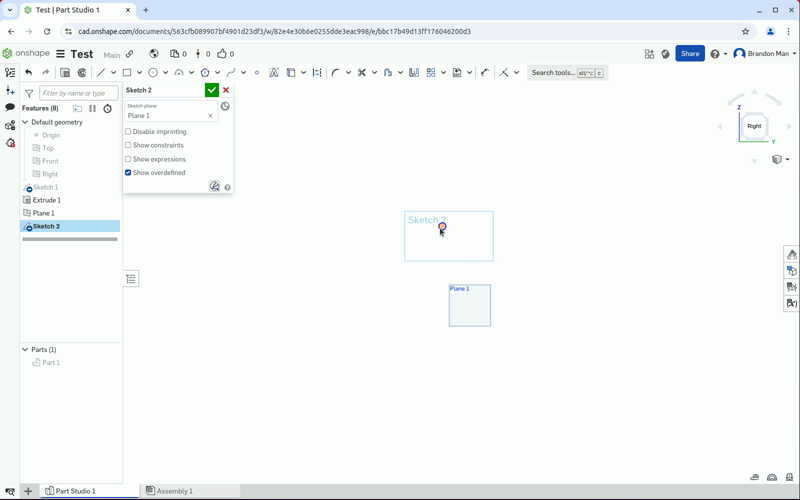
scroll(6)
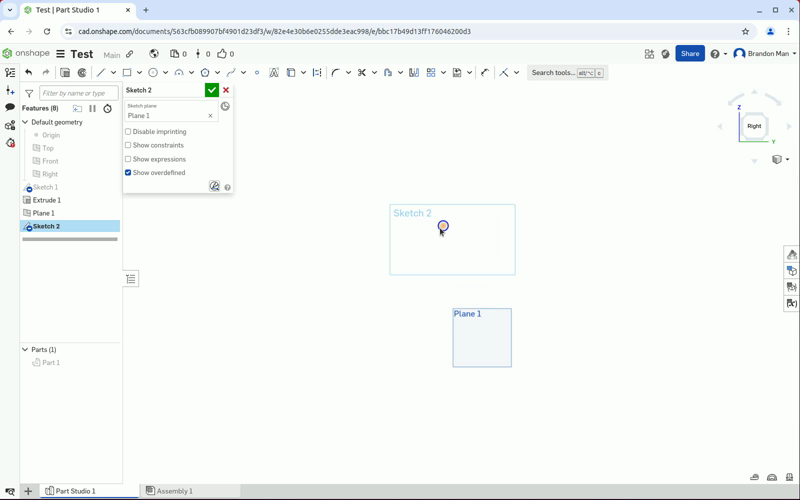
scroll(6)
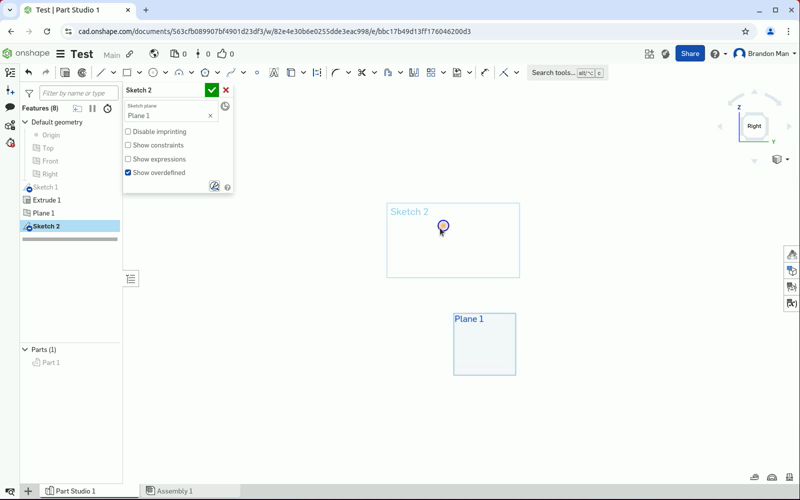
scroll(6)
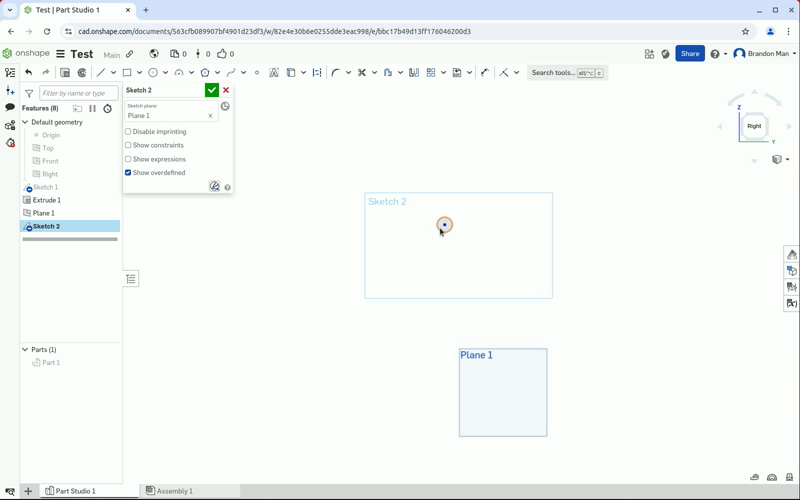
scroll(6)
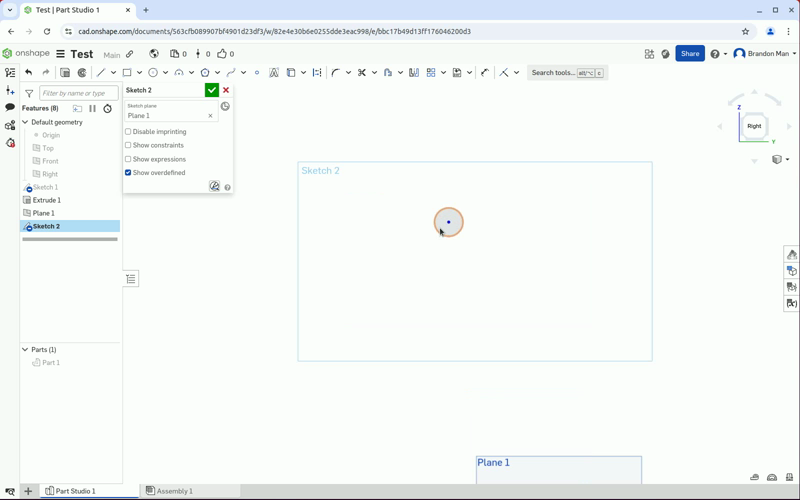
scroll(6)
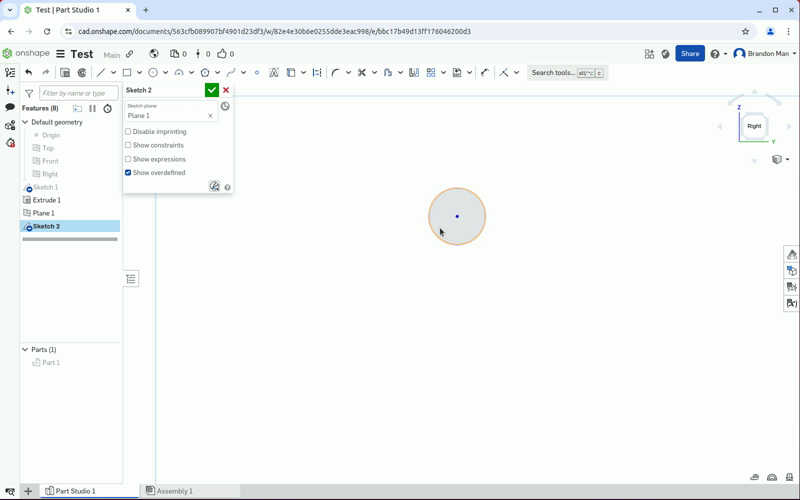
click(440, 227)
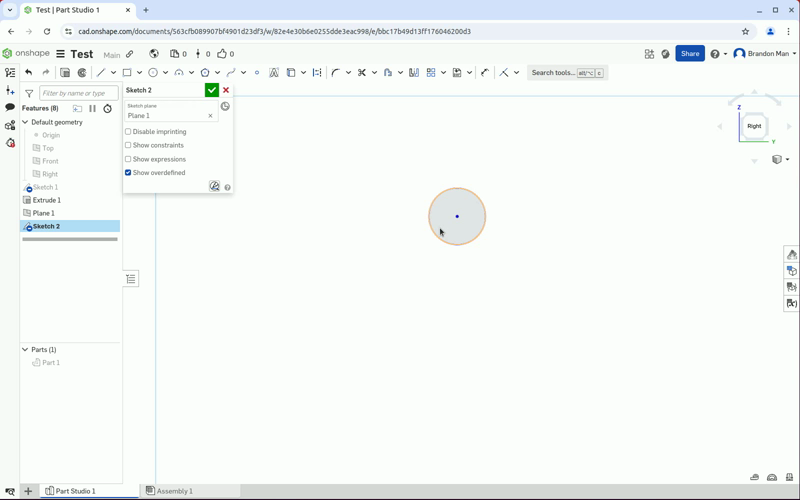
scroll(-6)
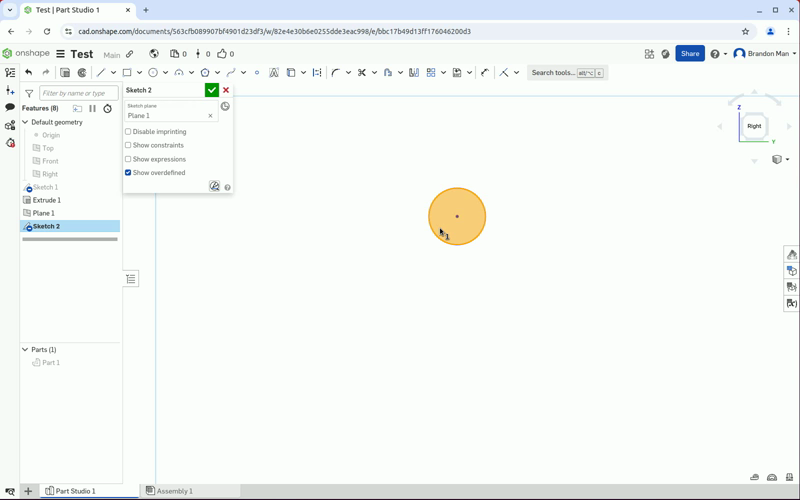
scroll(-6)
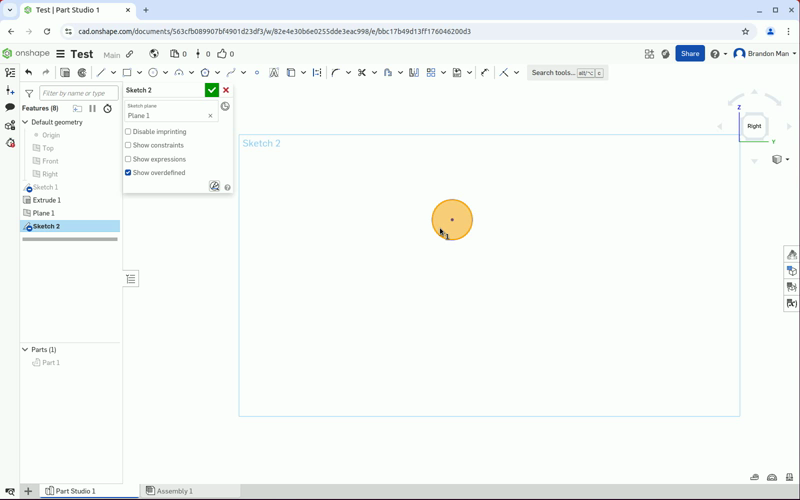
scroll(-6)
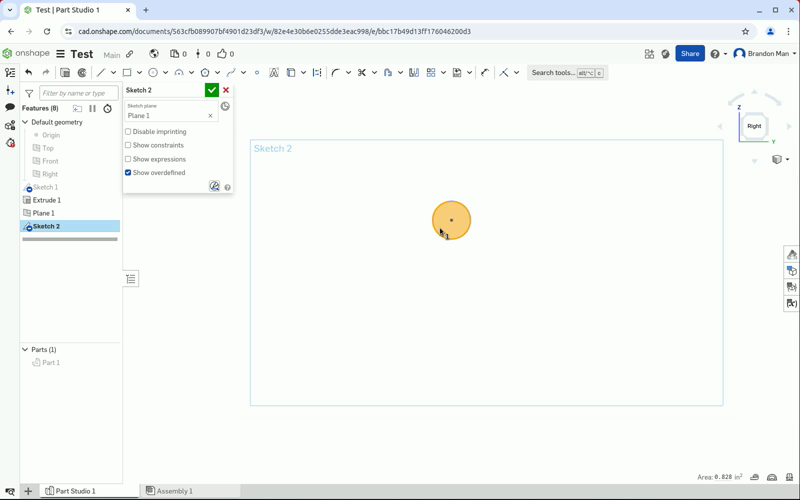
scroll(-6)
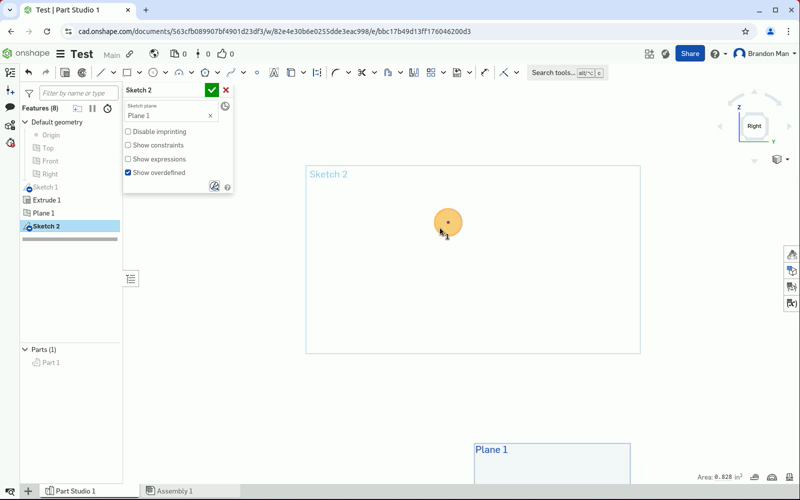
scroll(-6)
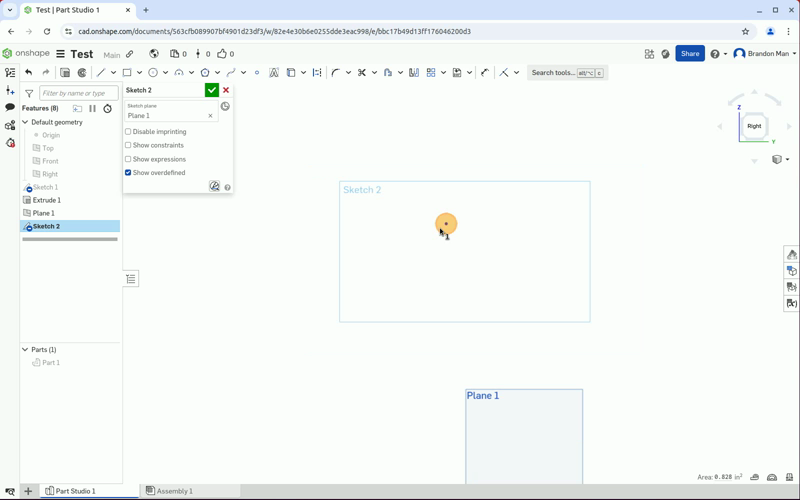
scroll(-6)
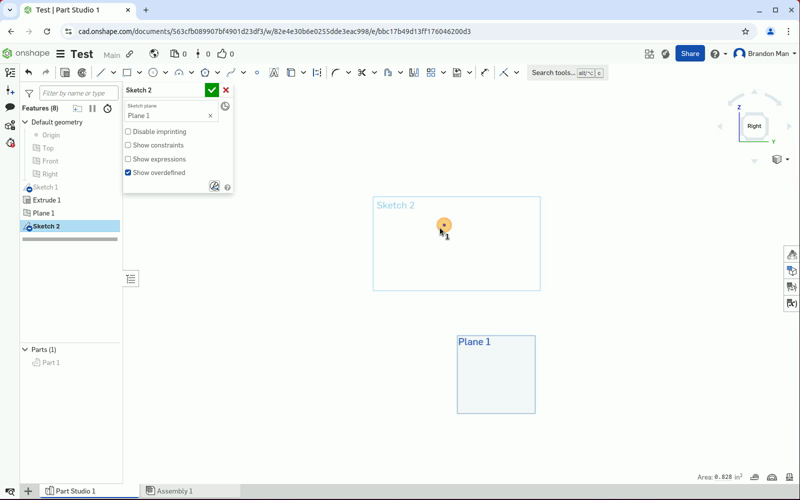
scroll(-6)
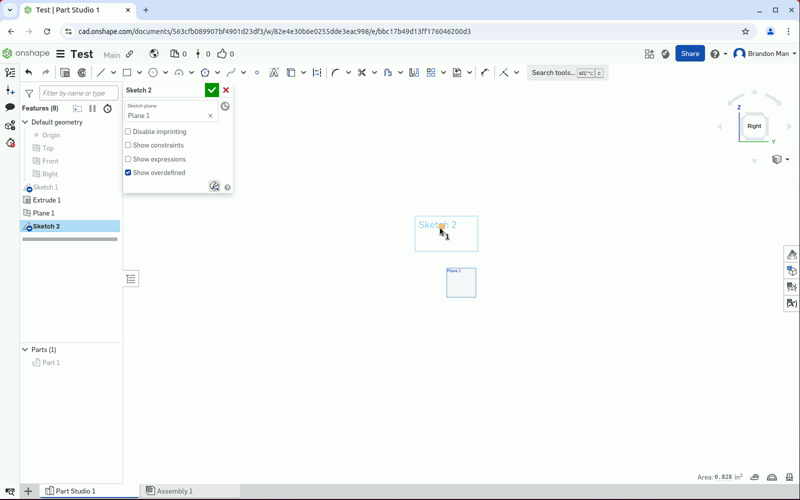
mouse_move(73, 352)
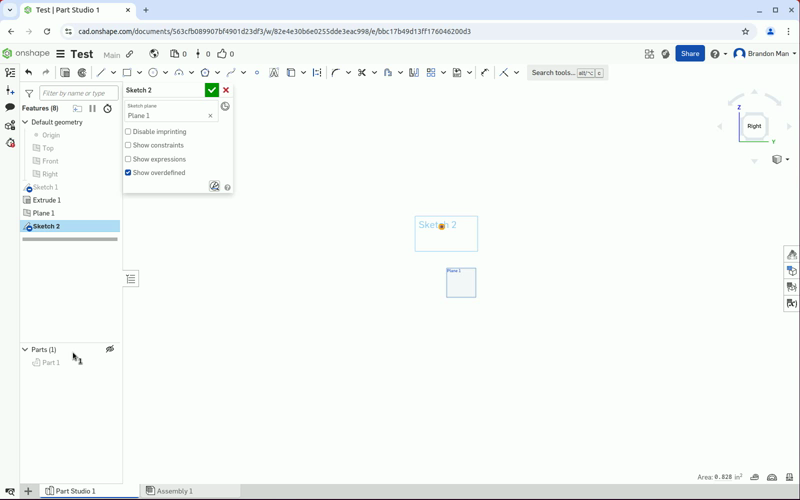
key(shift+y)
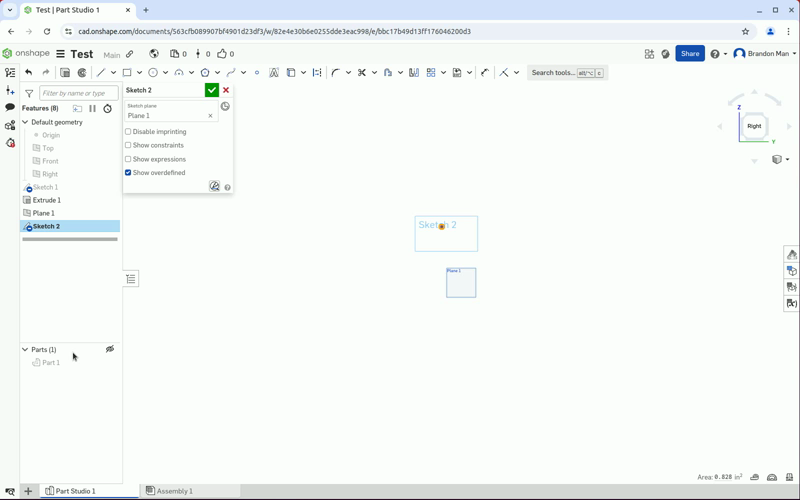
key(shift+e)
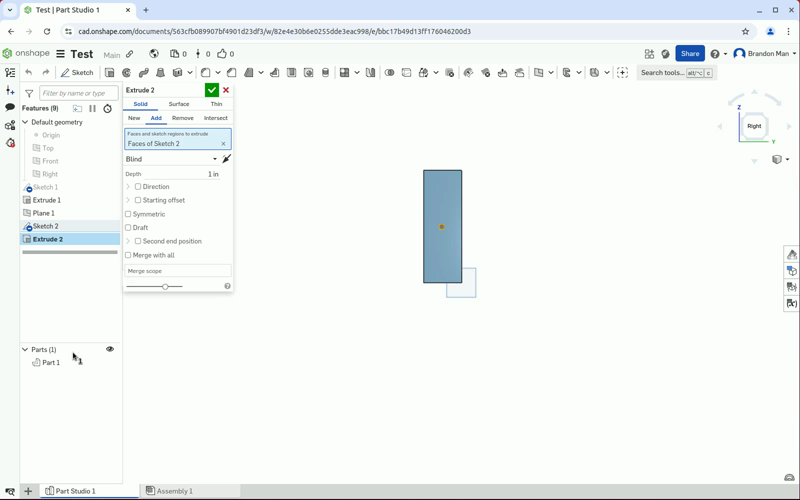
mouse_move(143, 106)
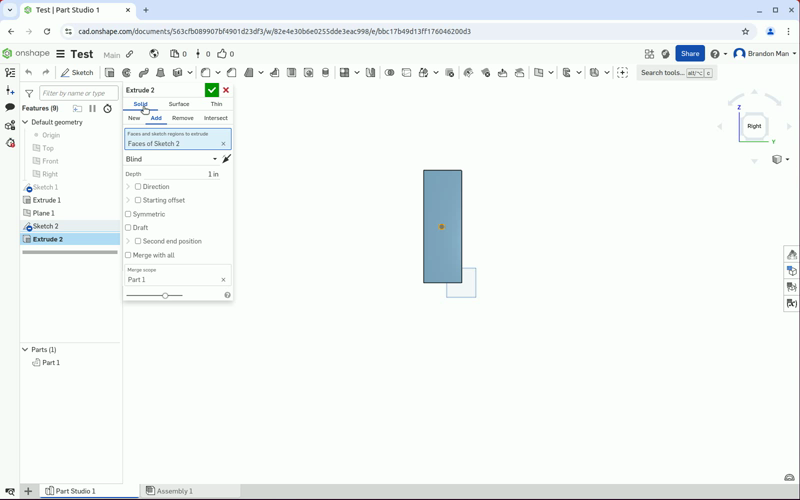
click(143, 106)
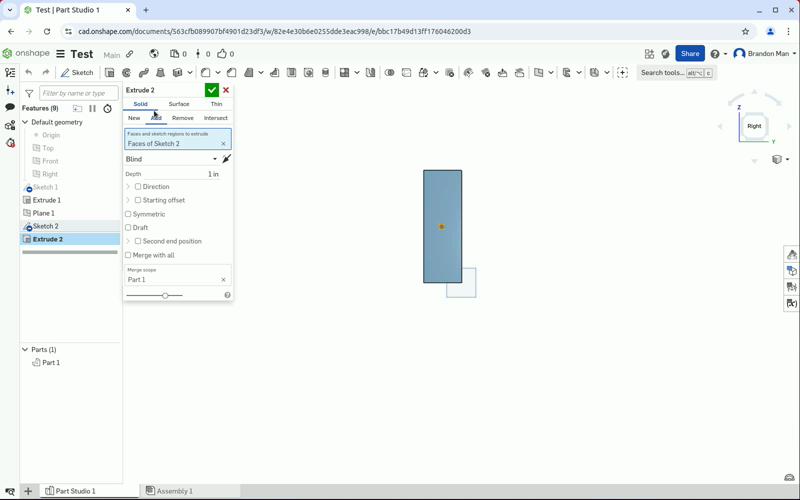
mouse_move(186, 120)
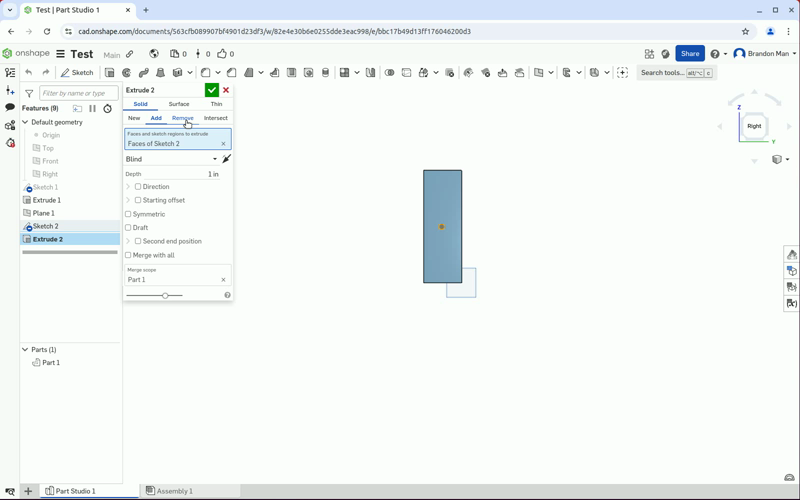
click(186, 120)
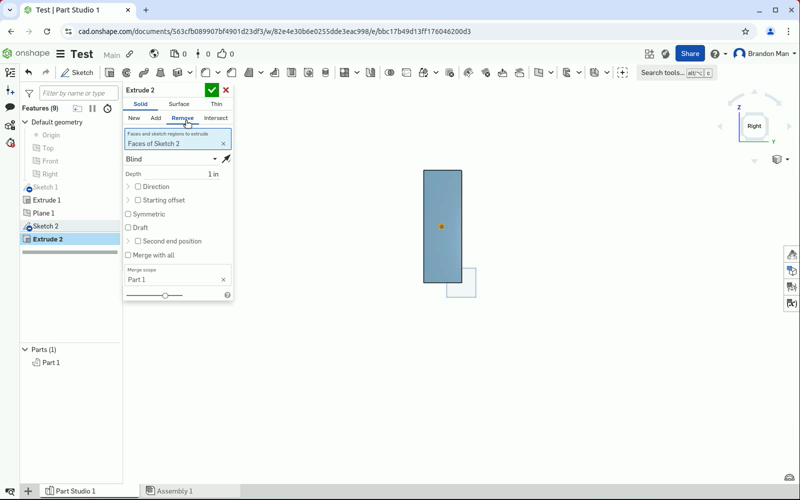
key(tab, 4)
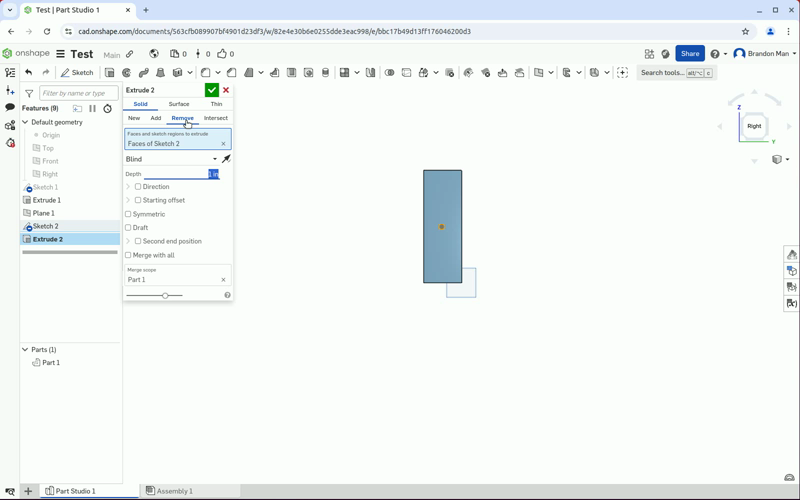
text(1.444)
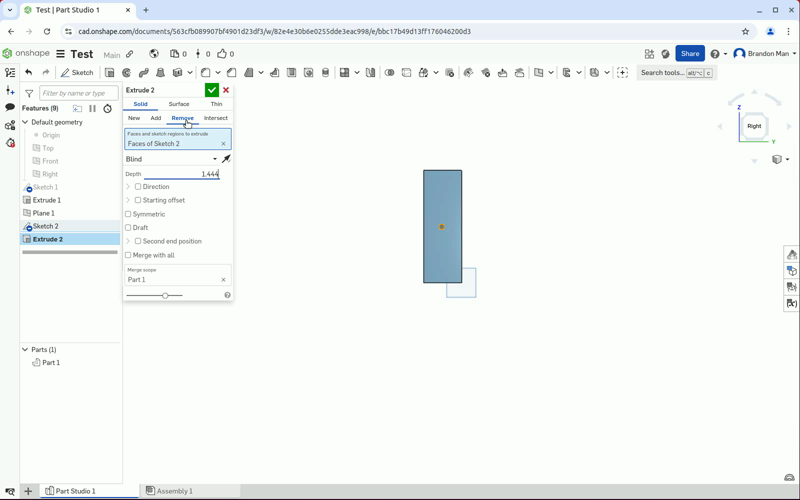
key(tab, 6)
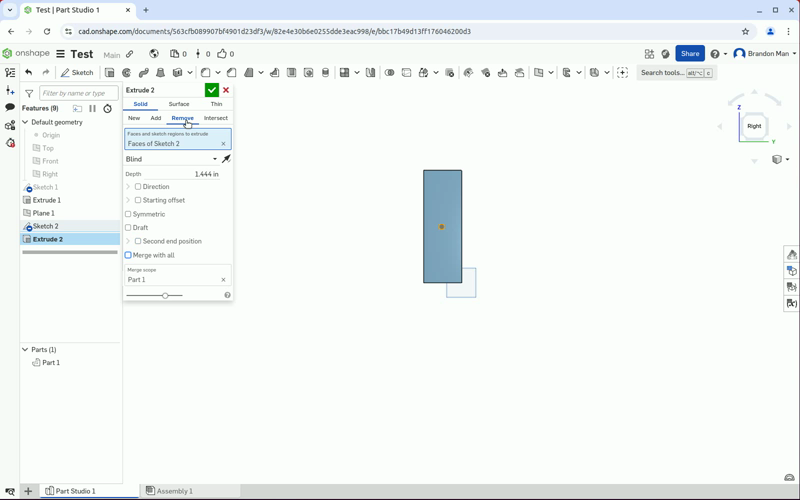
key(space)
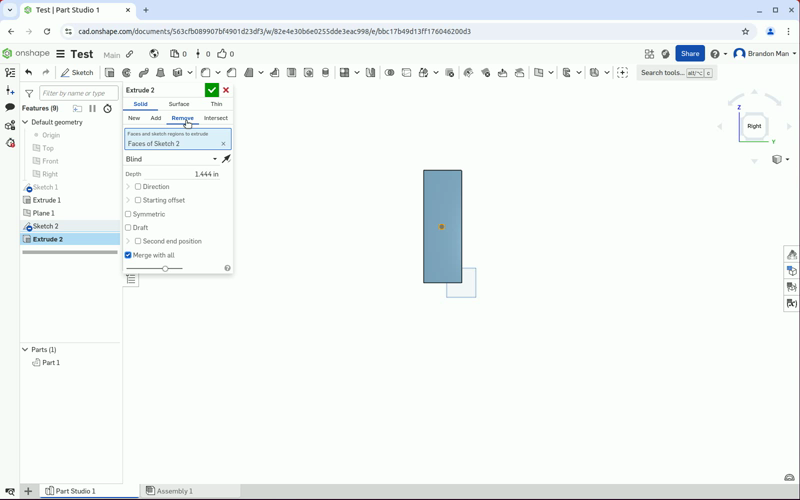
key(enter)
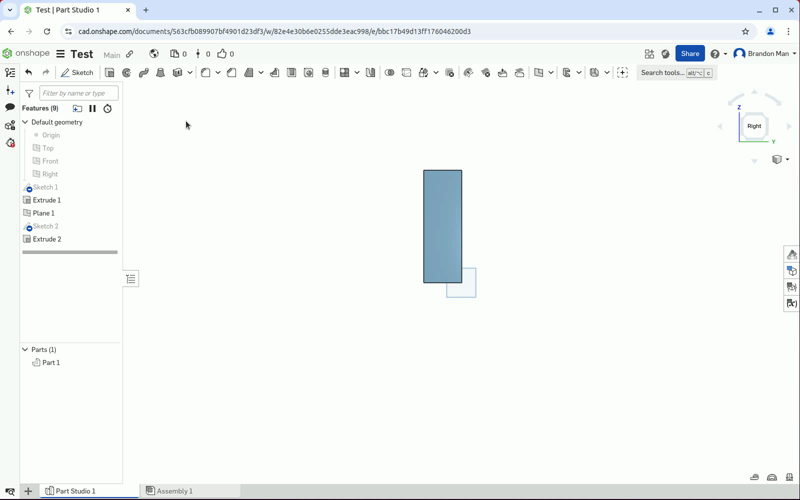
key(shift+h)
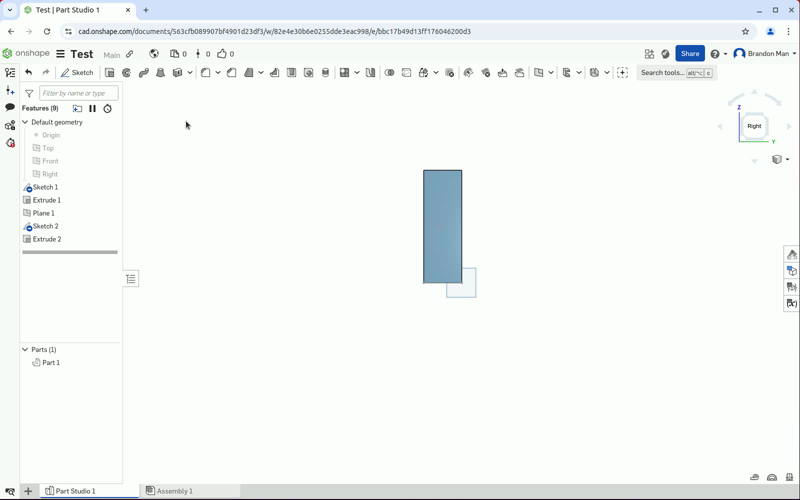
key(shift+h)
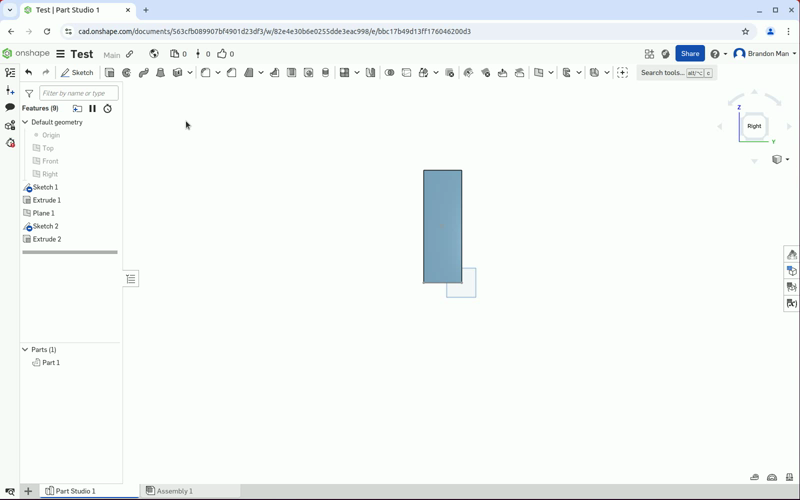
key(shift+7)
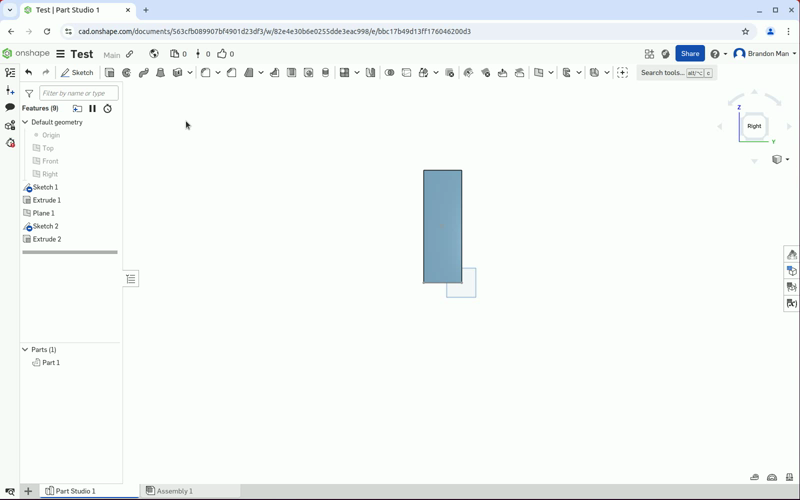
key(right, 2)
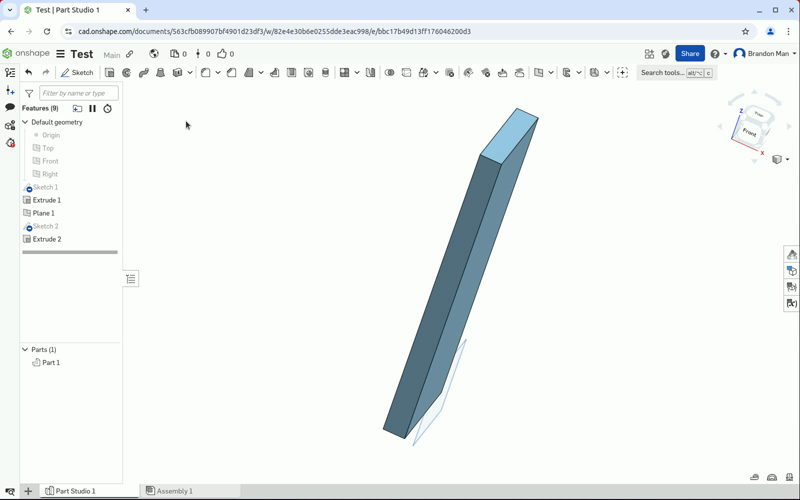
key(down, 2)
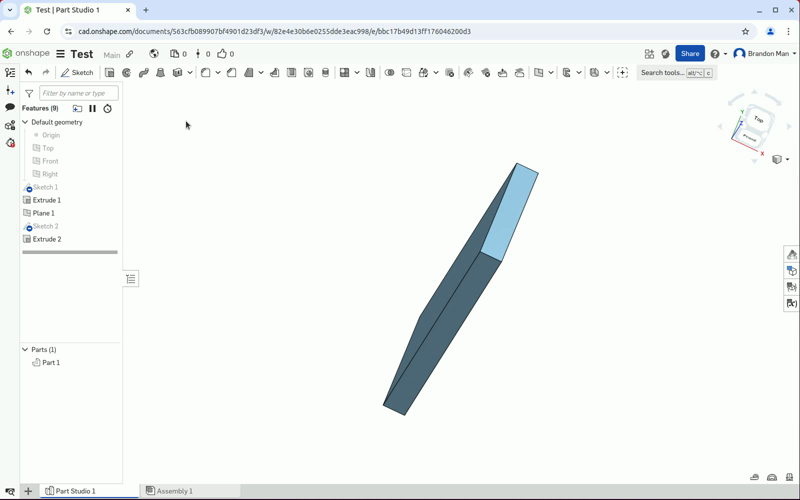
key(up, 2)
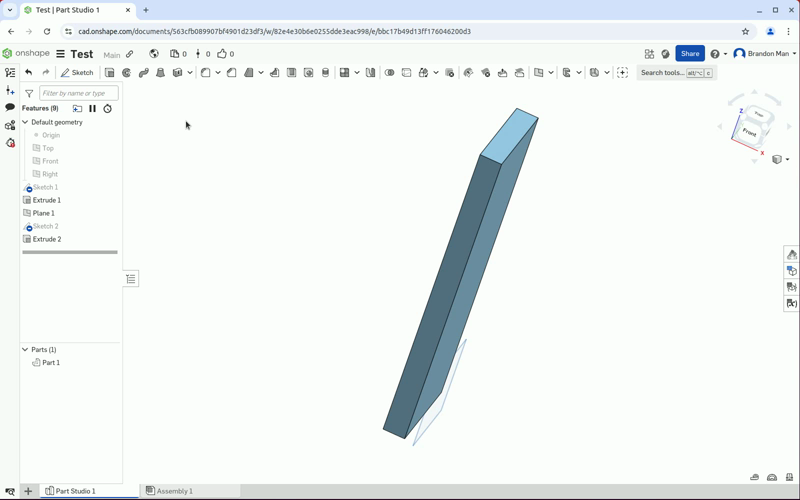
key(left, 2)
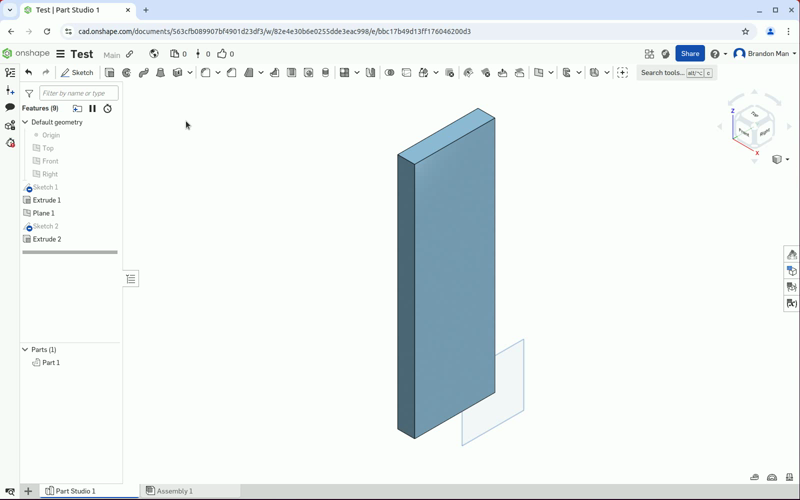
mouse_move(73, 189)
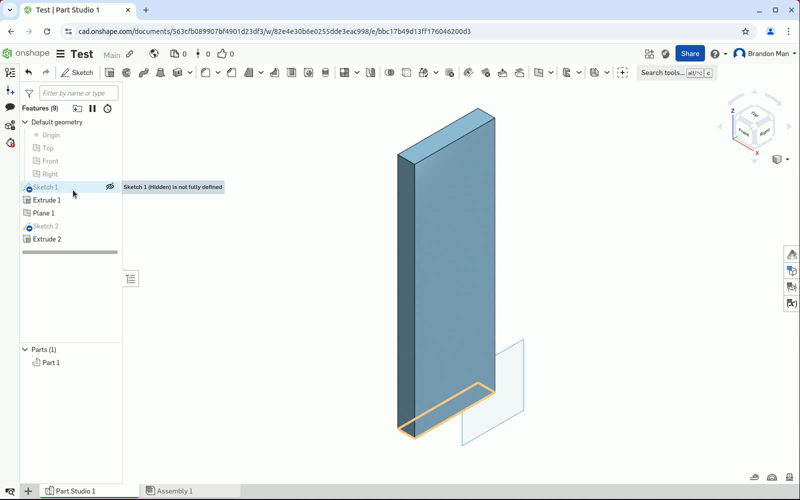
click(73, 189)